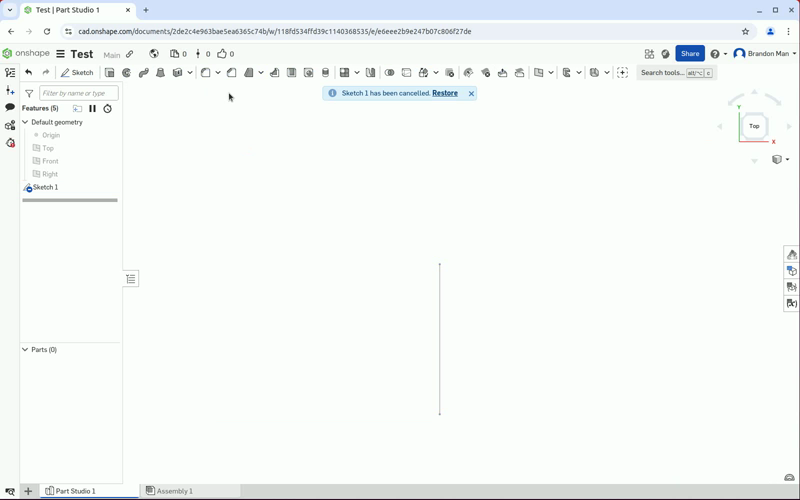
key(shift+h)
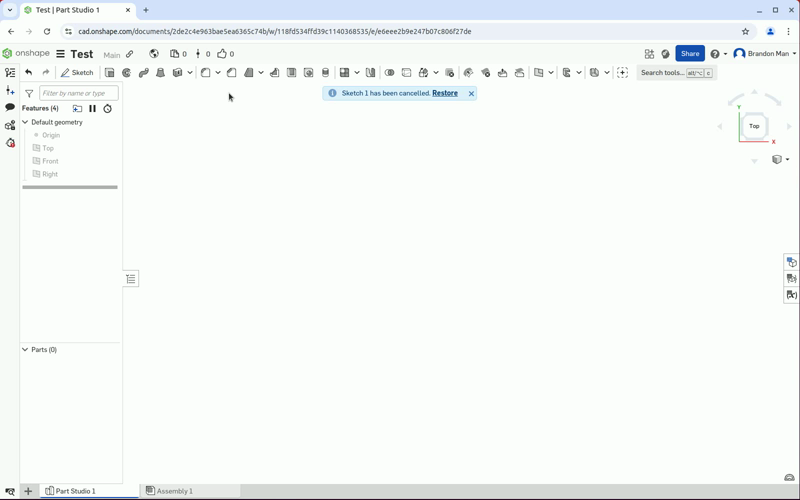
mouse_move(73, 352)
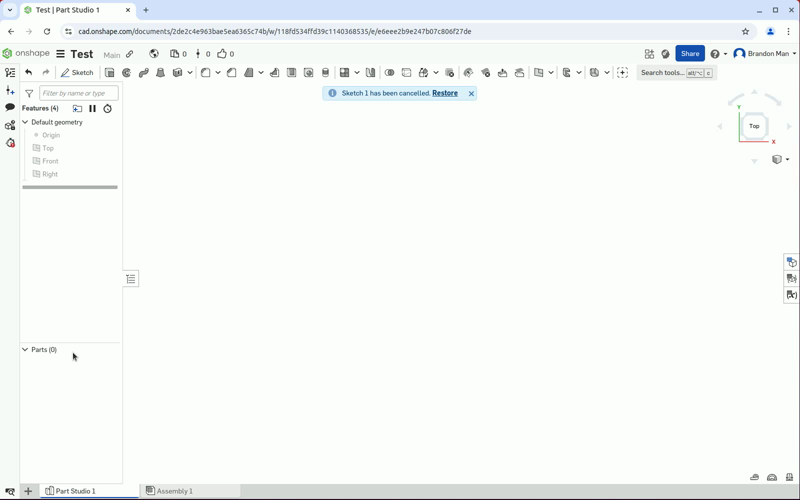
key(y)
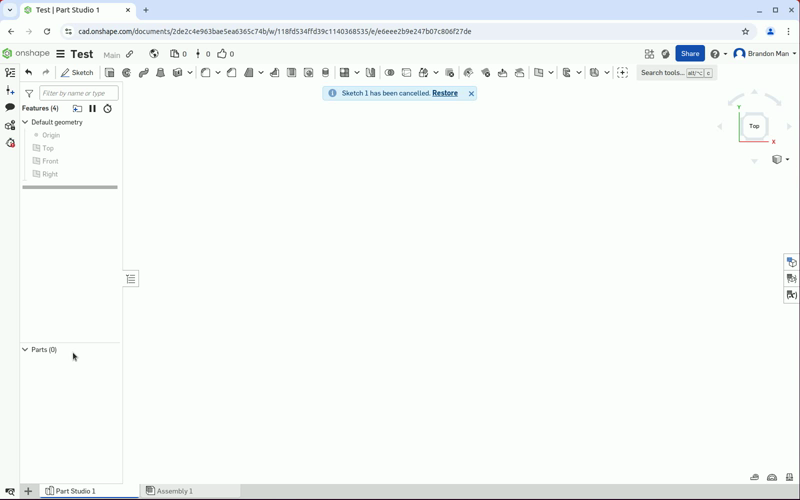
key(shift+p)
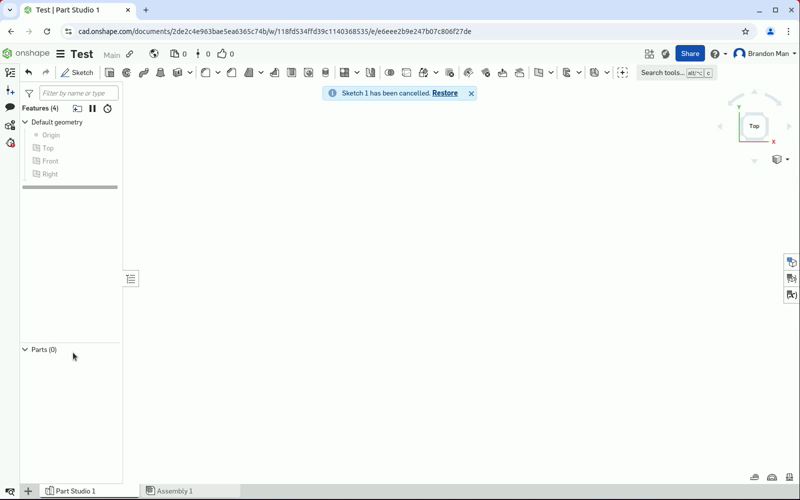
key(space)
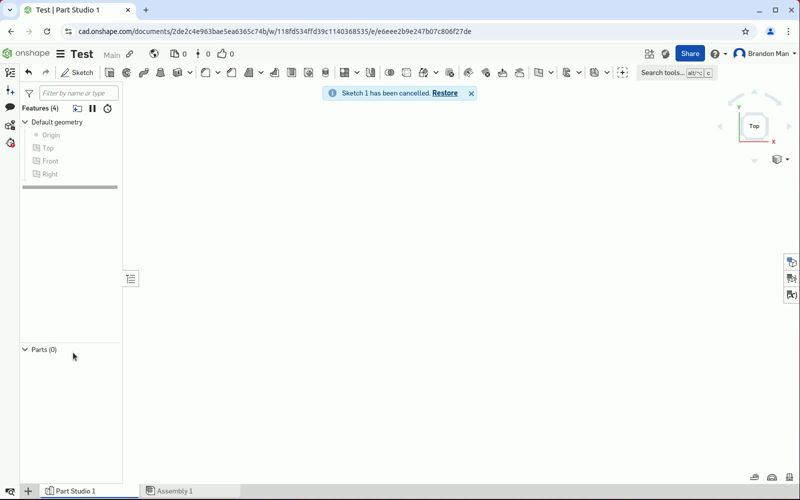
key_down(shift)
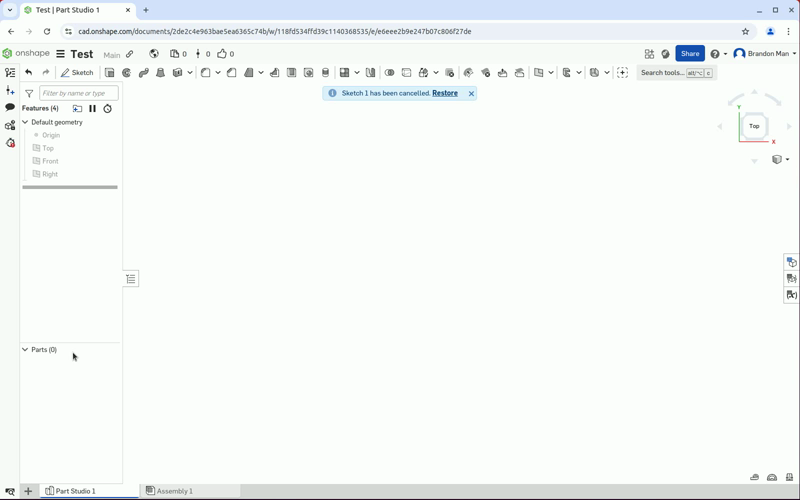
key(up)
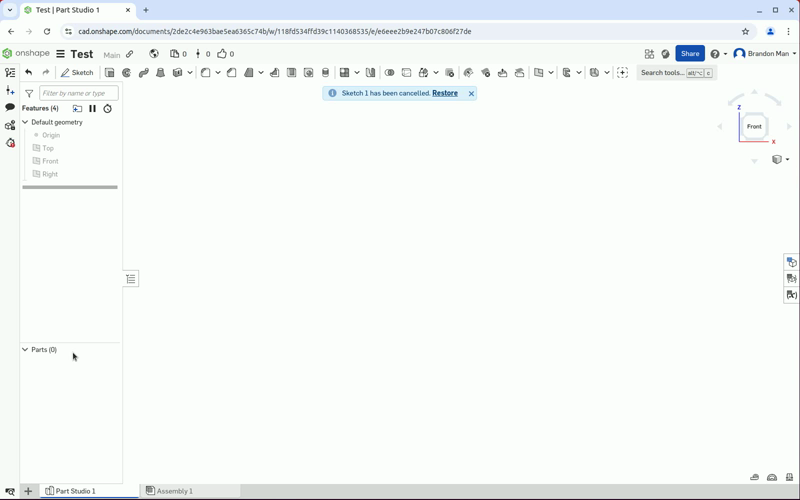
key_up(shift)
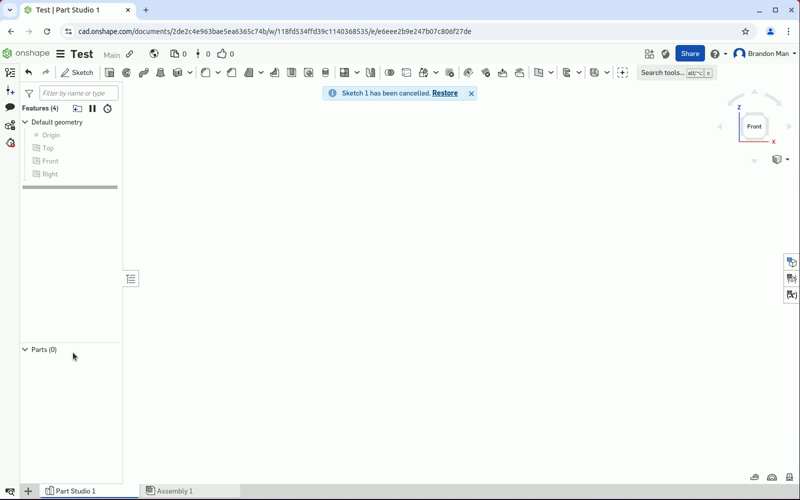
mouse_move(73, 352)
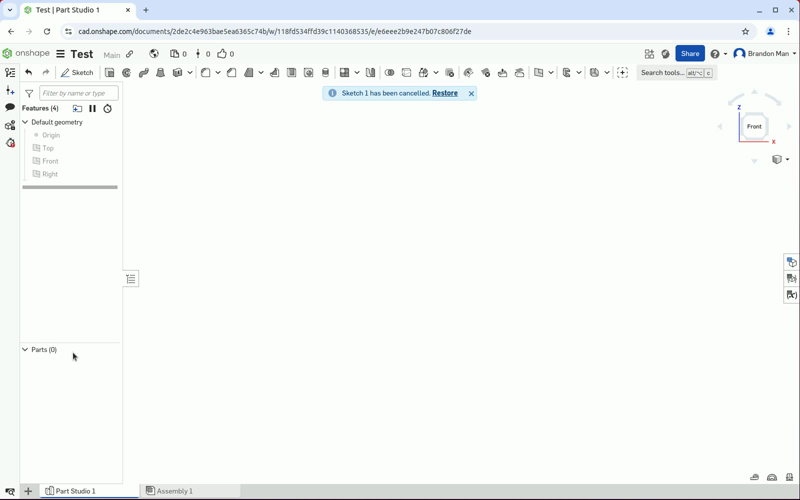
key(shift+y)
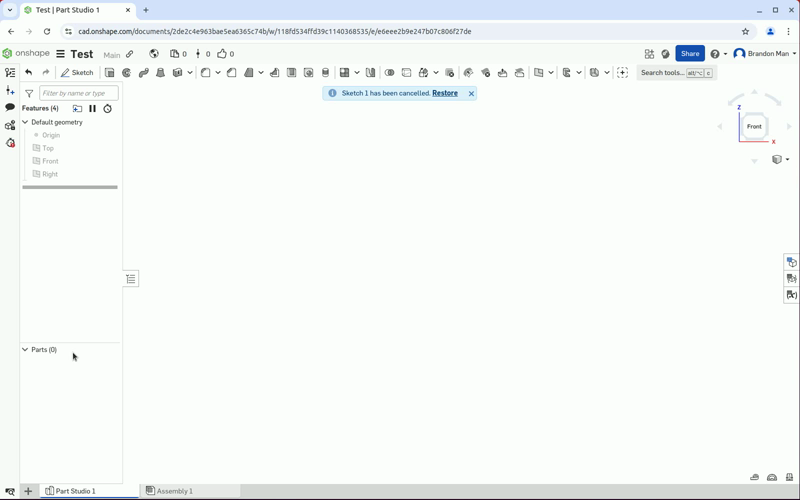
key(shift+s)
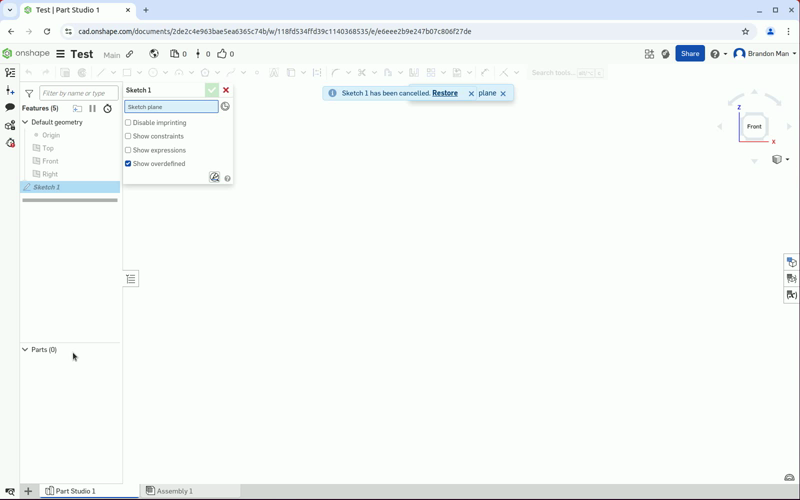
mouse_move(73, 163)
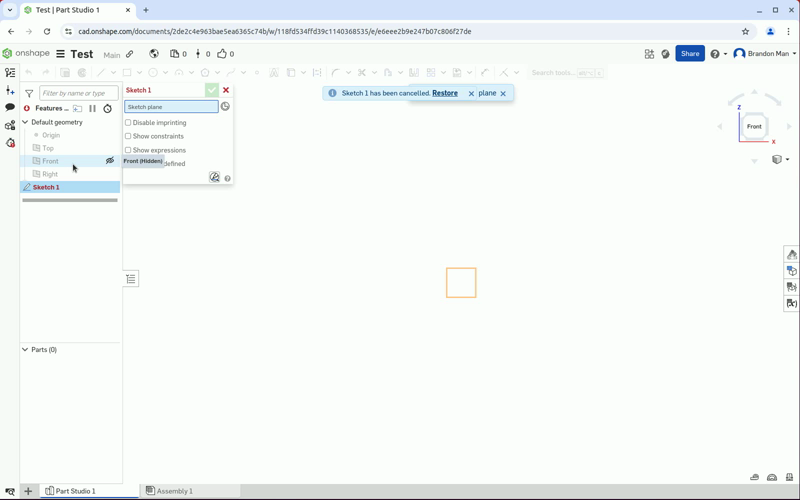
click(73, 163)
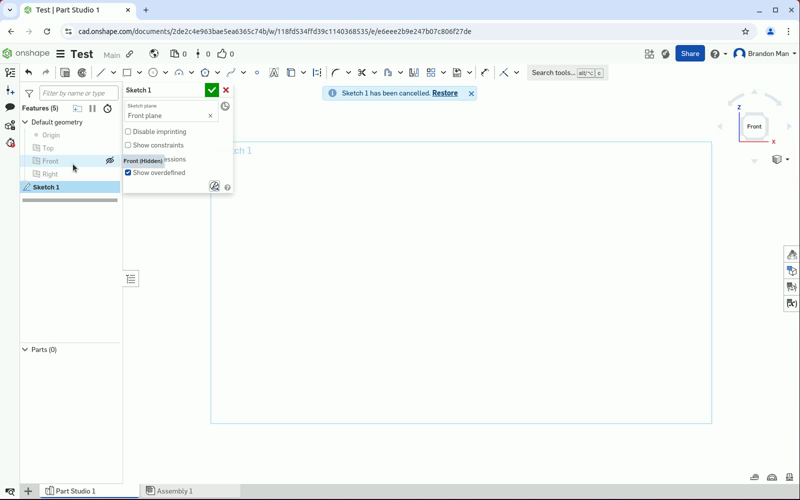
mouse_move(73, 352)
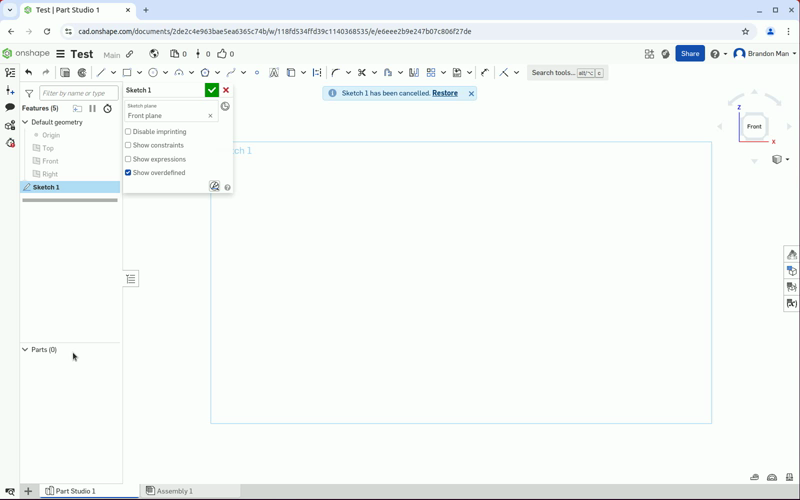
key(y)
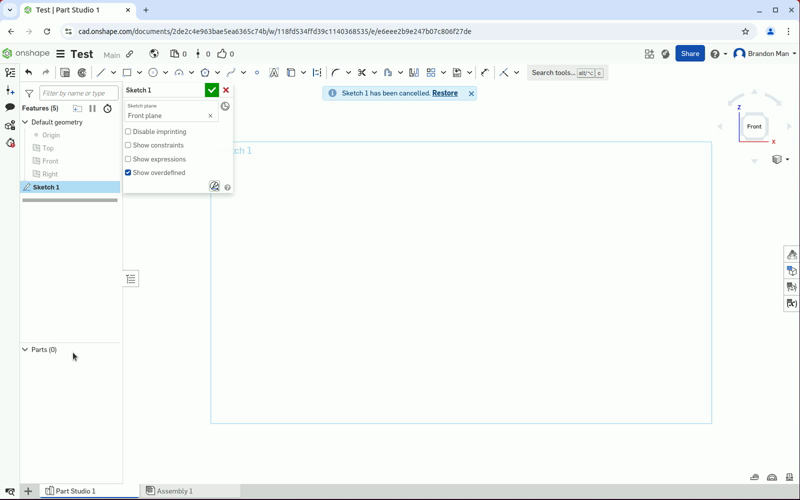
key(l)
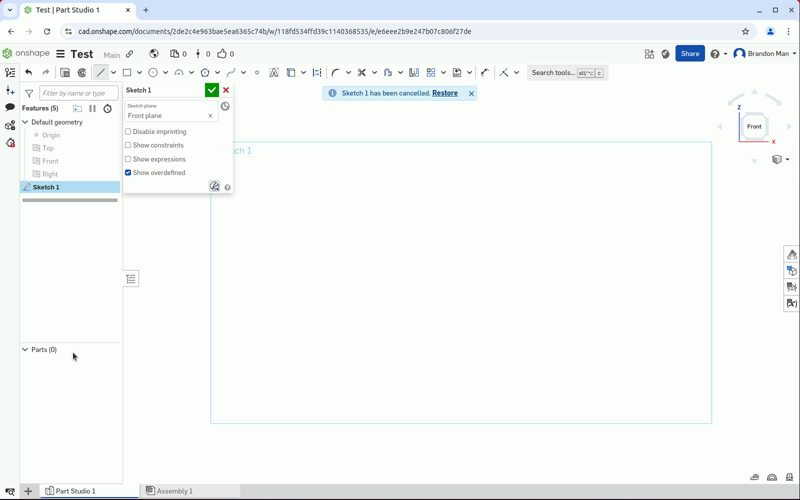
key_down(shift)
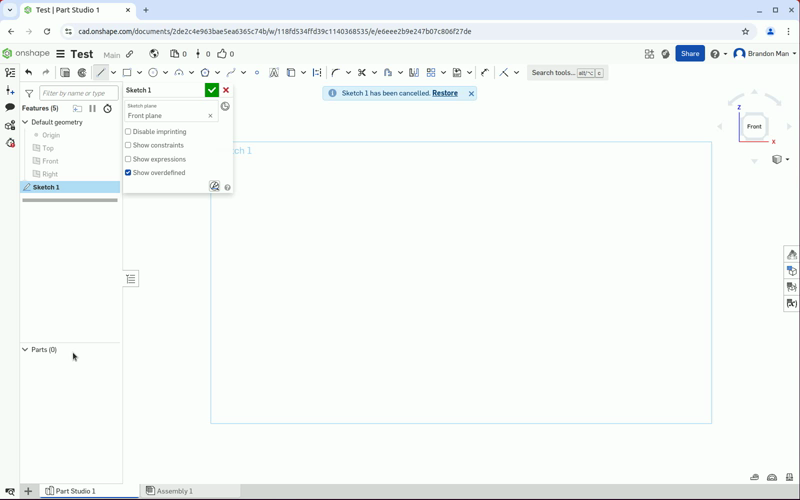
mouse_move(422, 321)
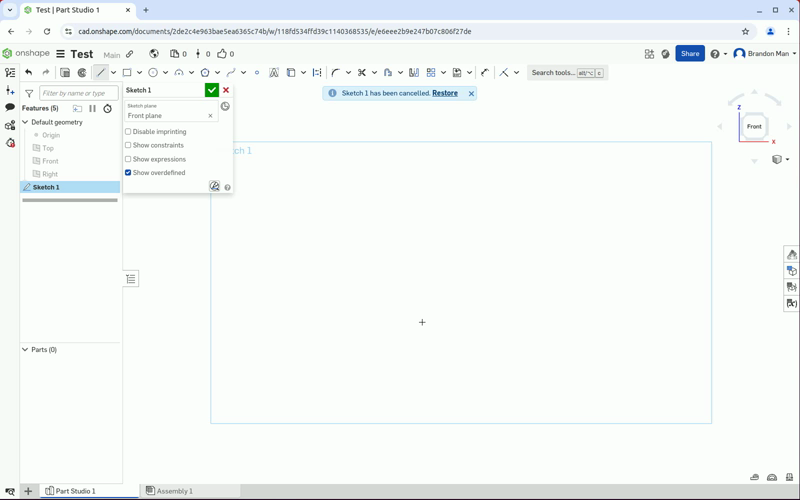
click(422, 321)
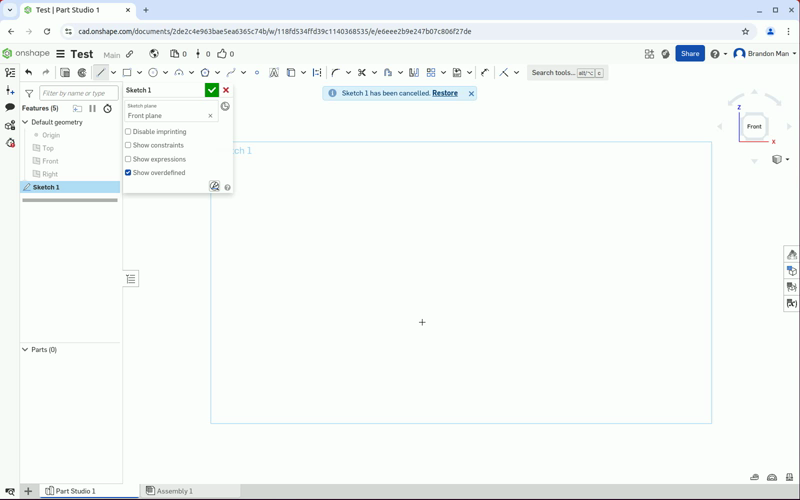
key_up(shift)
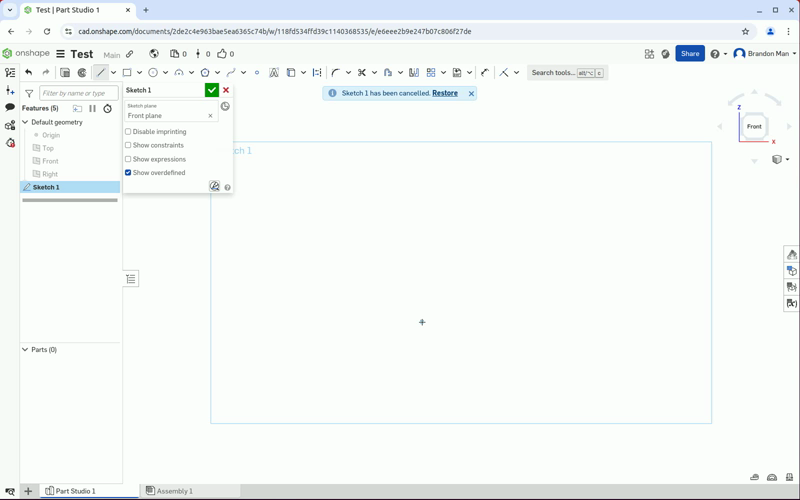
key_down(shift)
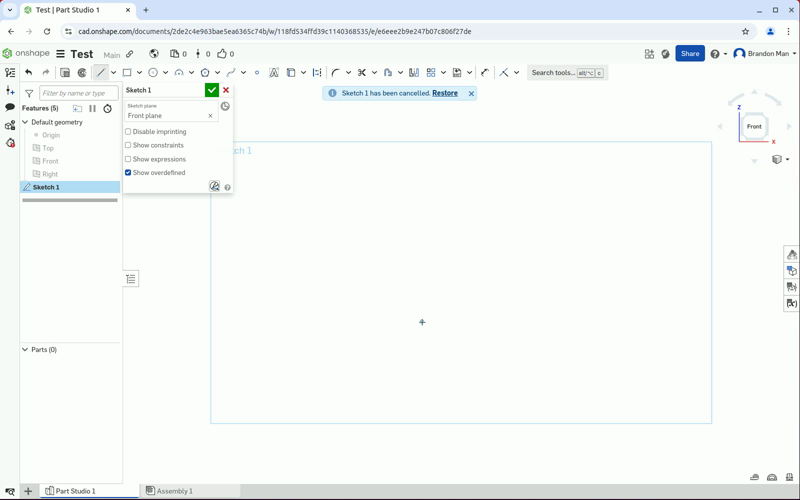
mouse_move(501, 321)
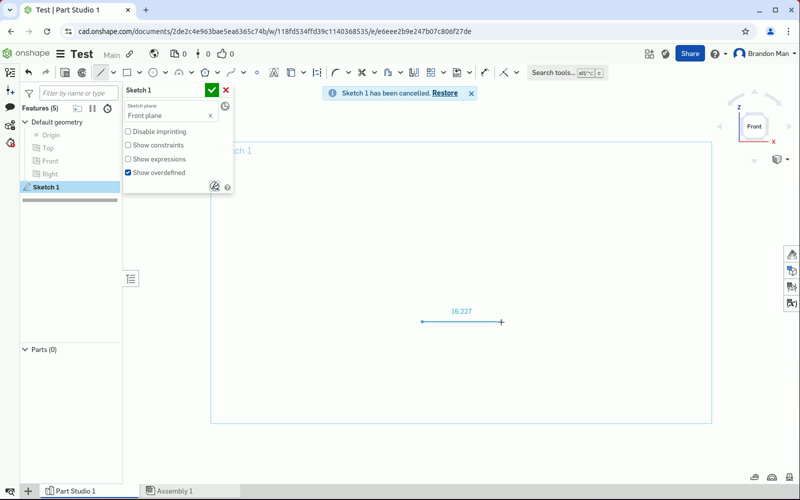
click(501, 321)
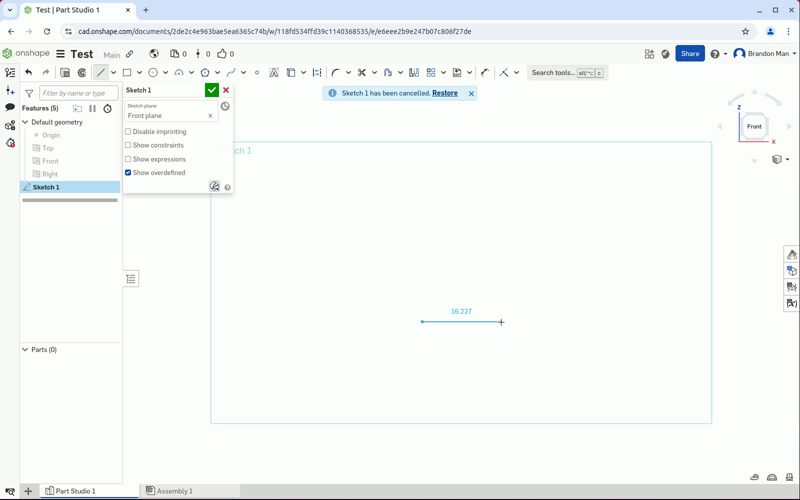
key_up(shift)
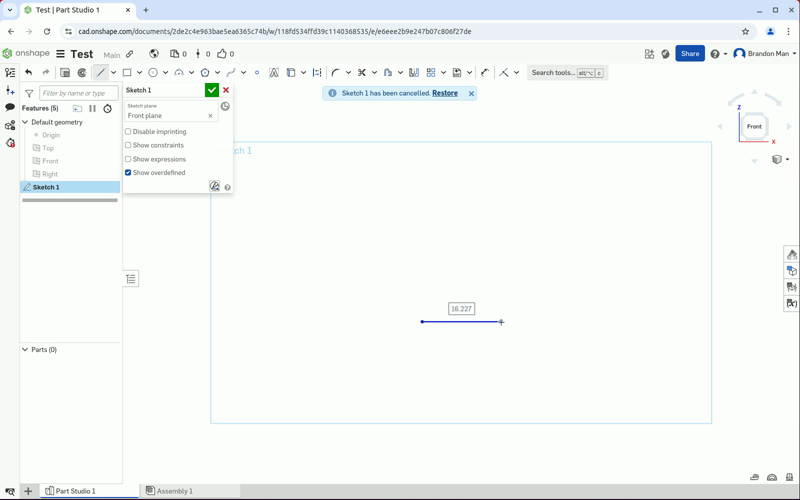
key_down(shift)
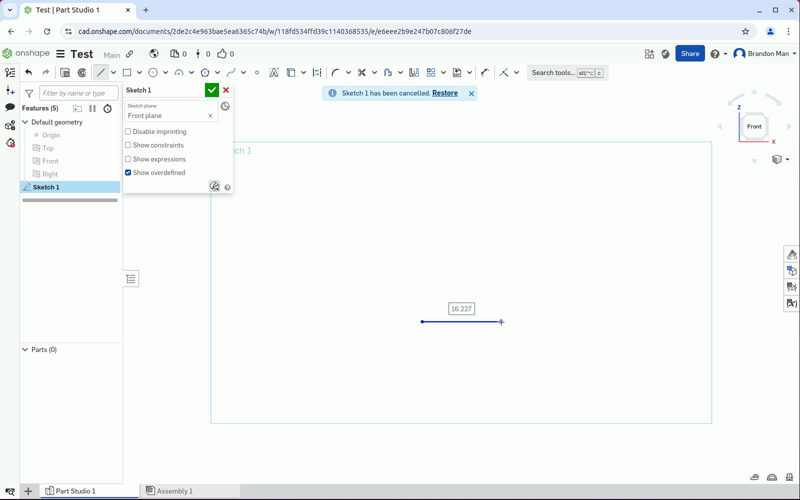
mouse_move(501, 242)
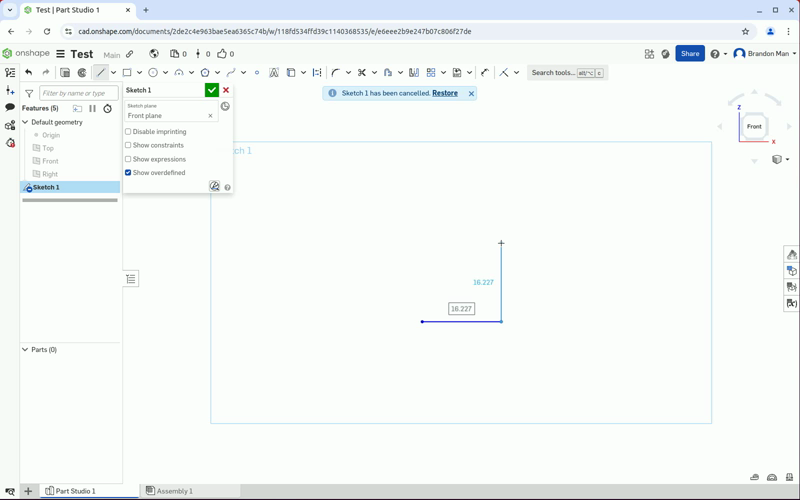
click(501, 242)
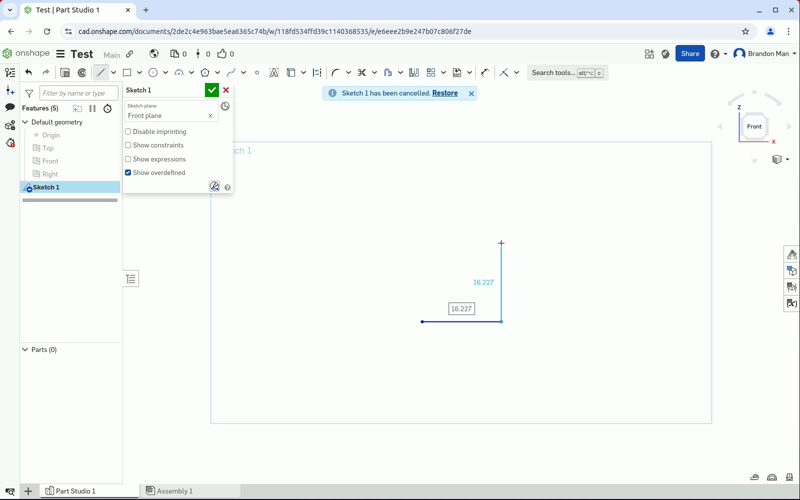
key_up(shift)
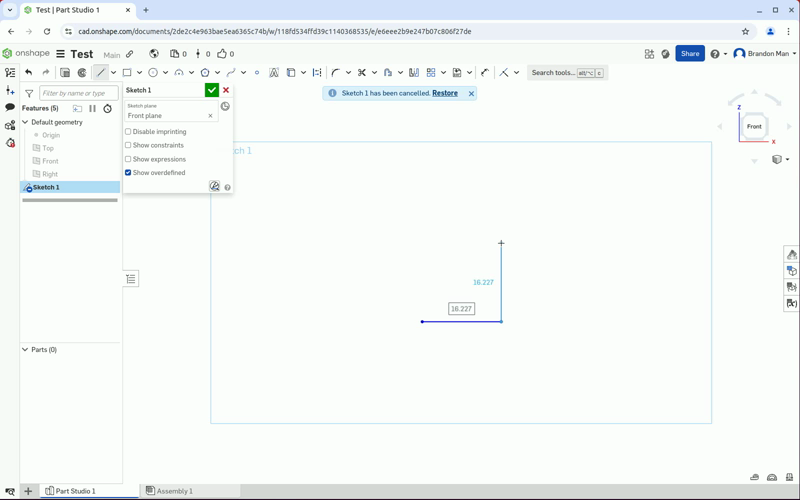
key_down(shift)
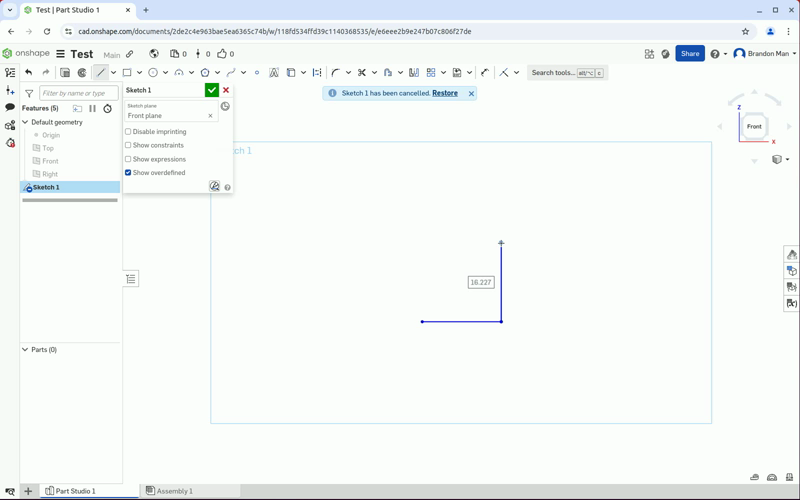
mouse_move(422, 242)
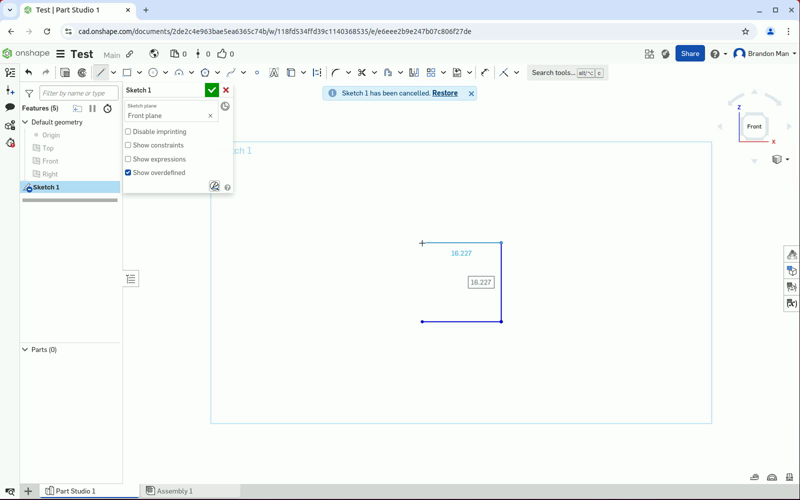
click(422, 242)
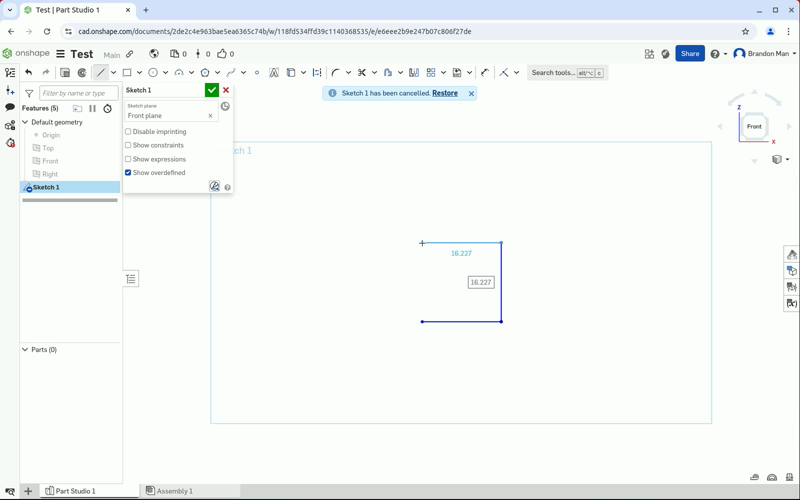
key_up(shift)
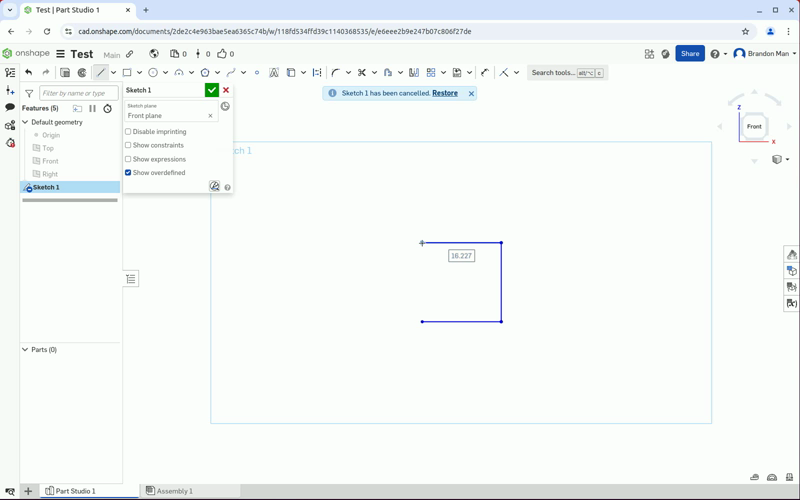
key_down(shift)
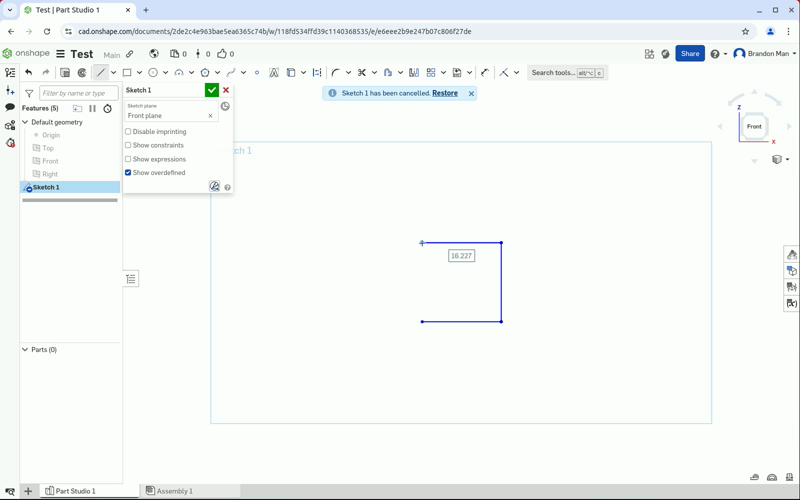
mouse_move(422, 321)
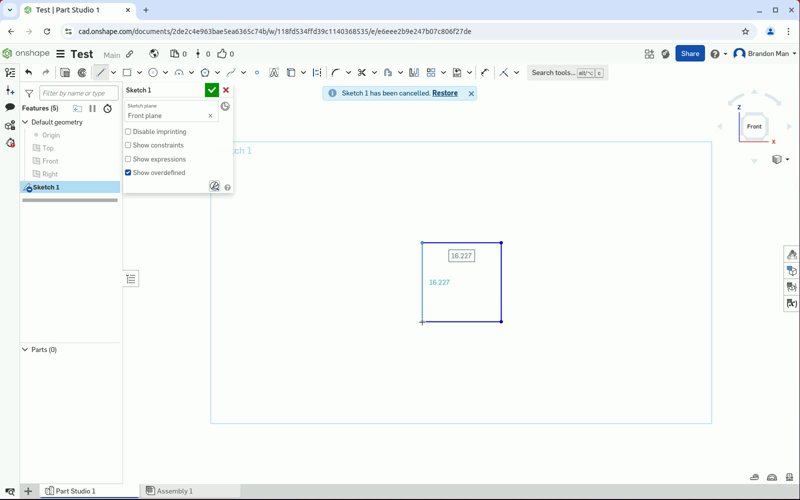
key_up(shift)
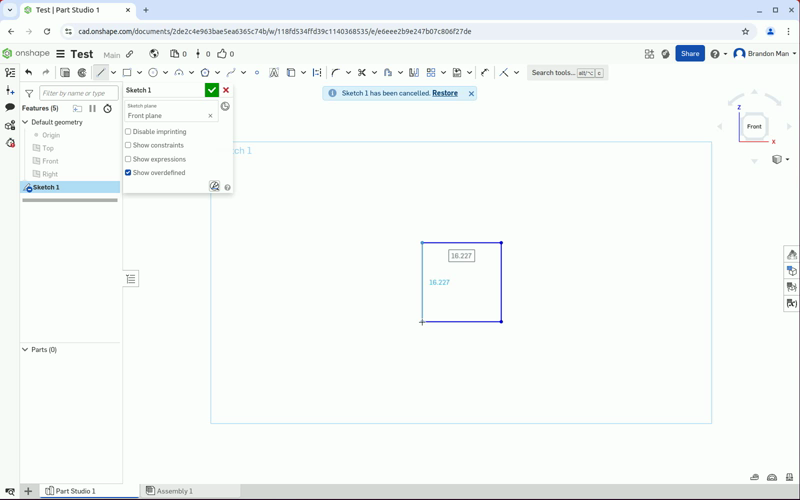
click(422, 321)
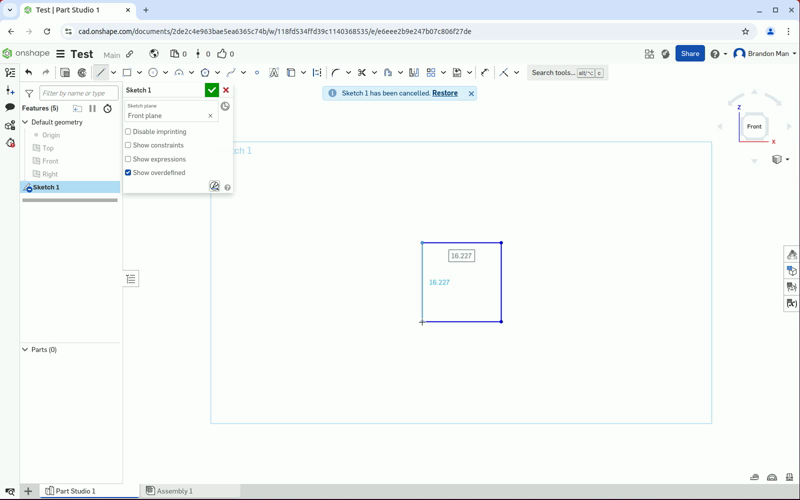
key(esc)
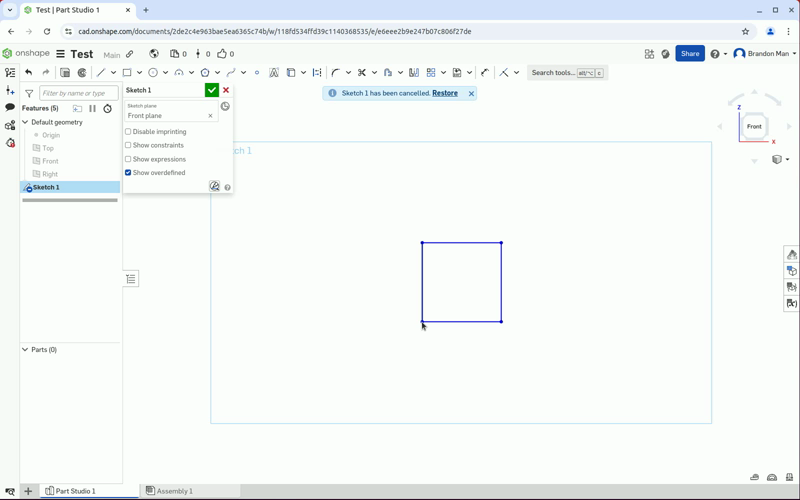
mouse_move(494, 264)
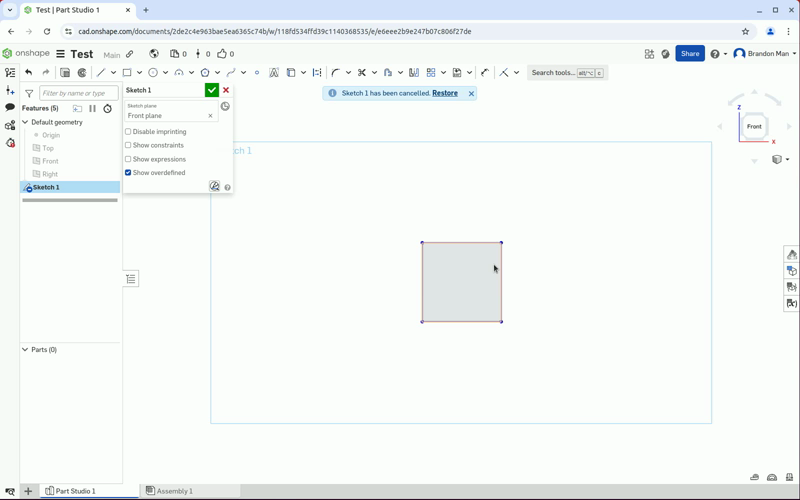
click(494, 264)
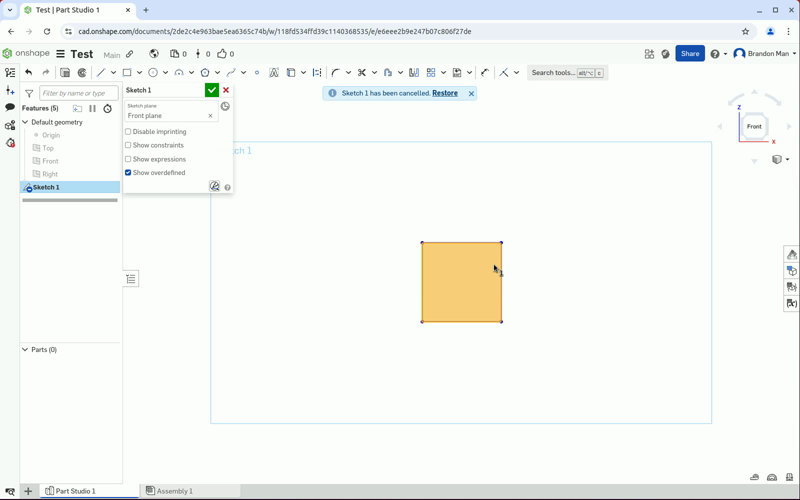
mouse_move(73, 352)
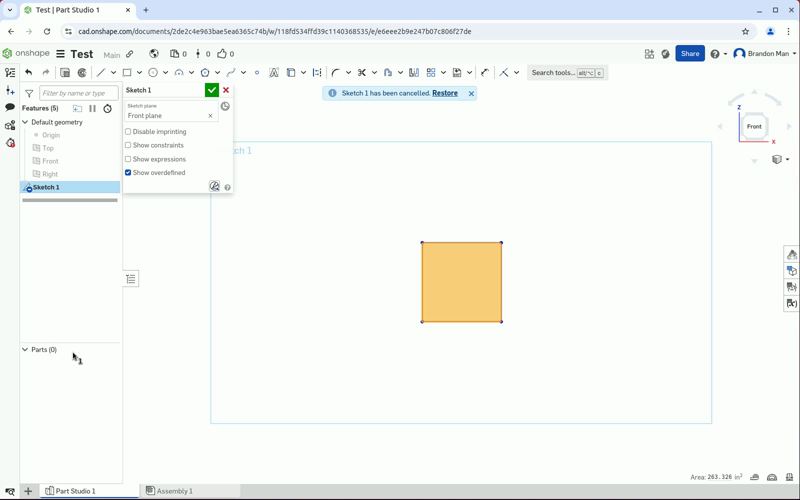
key(shift+y)
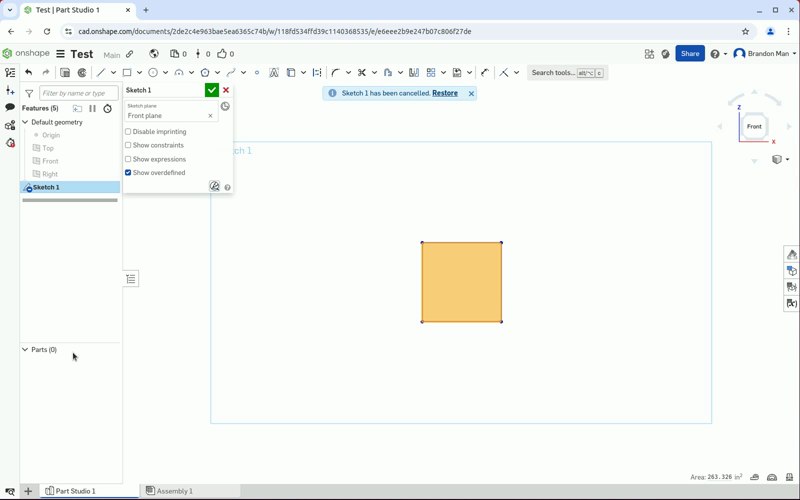
key(shift+e)
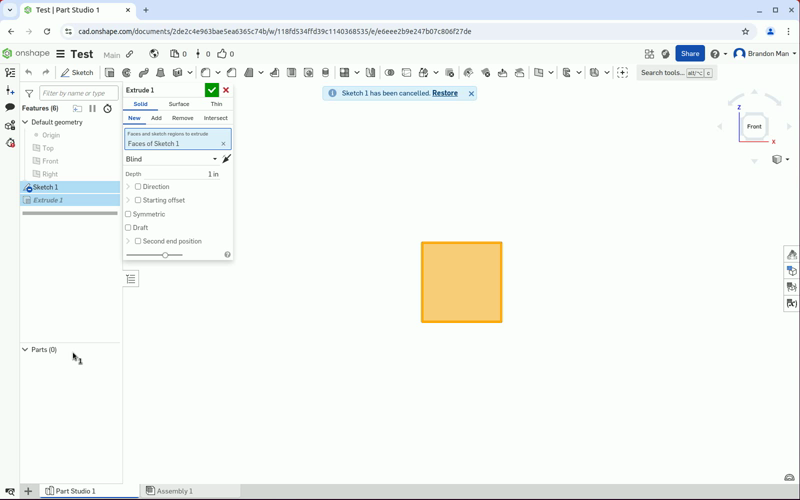
mouse_move(143, 106)
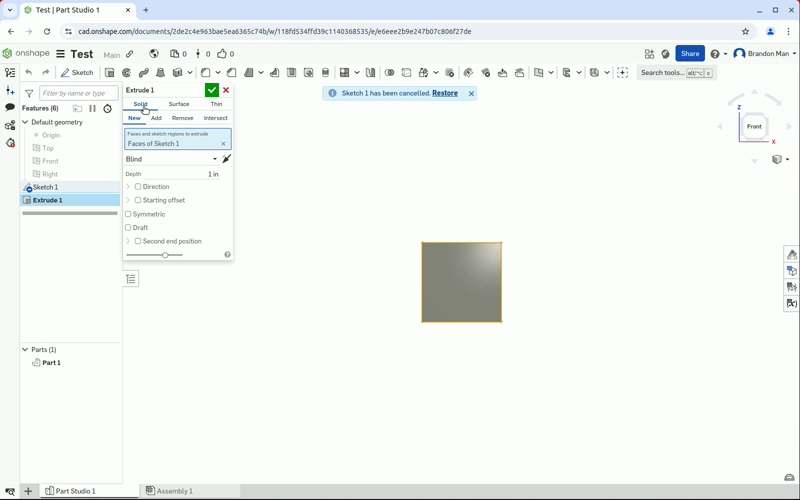
click(143, 106)
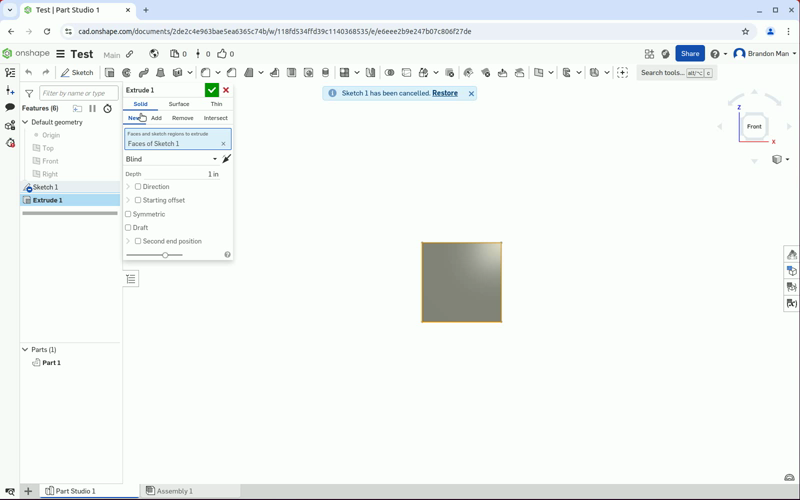
mouse_move(137, 120)
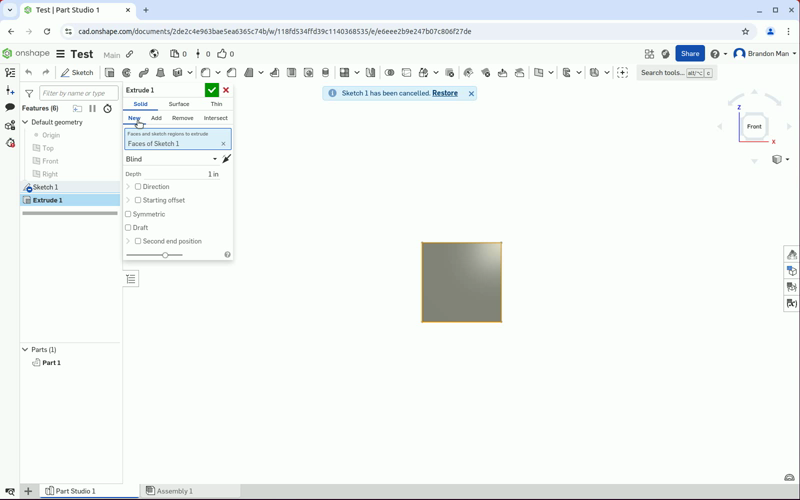
click(137, 120)
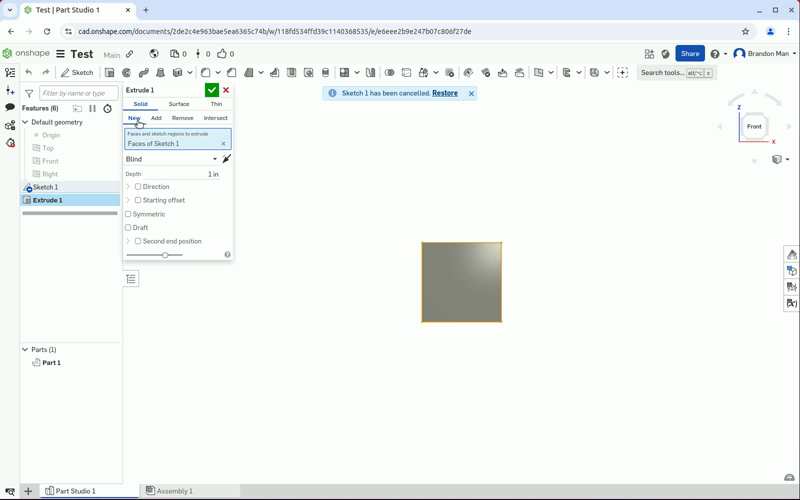
key(tab, 4)
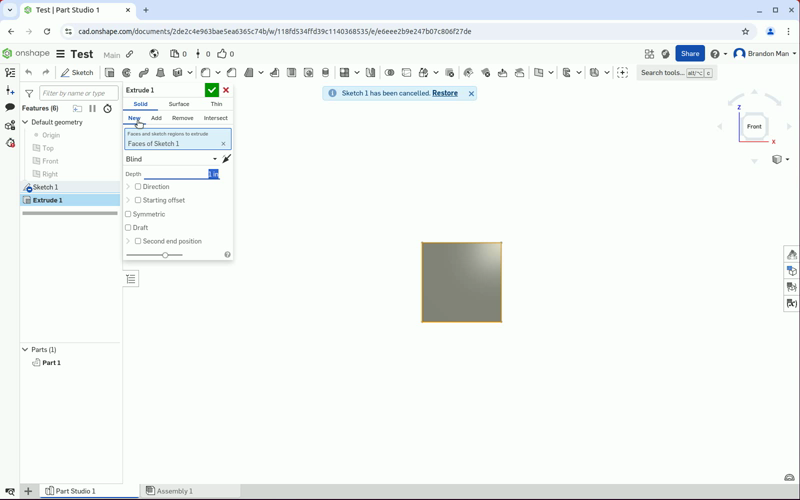
text(22.386)
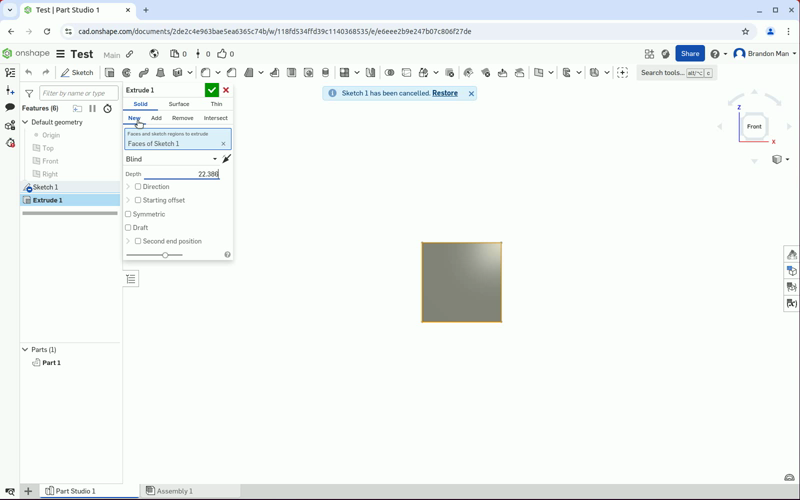
key(enter)
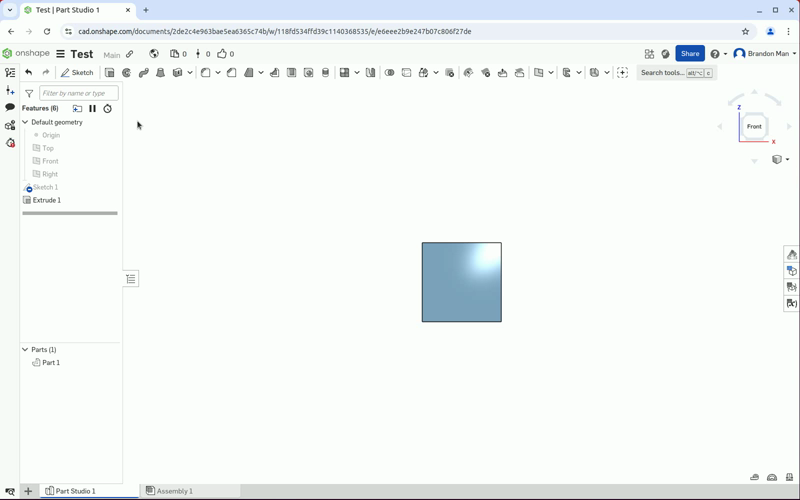
key(shift+h)
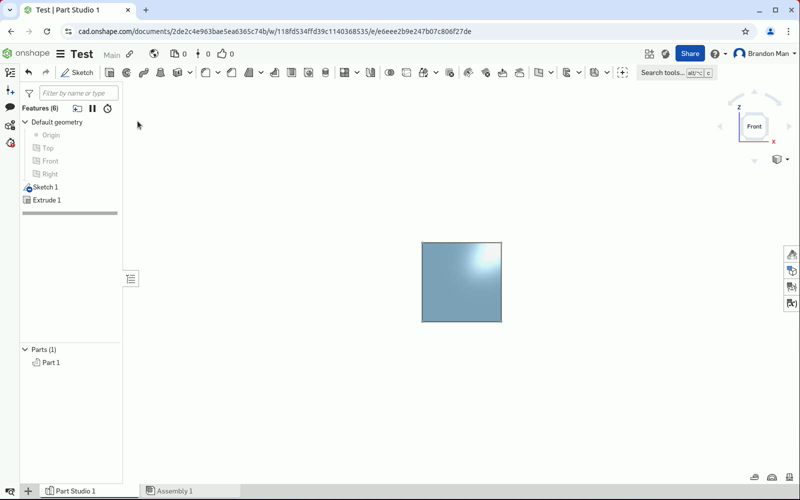
key(shift+h)
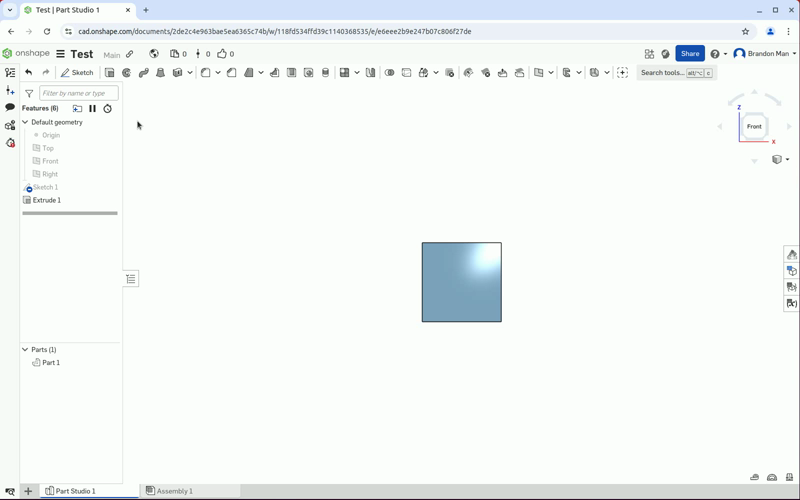
mouse_move(73, 189)
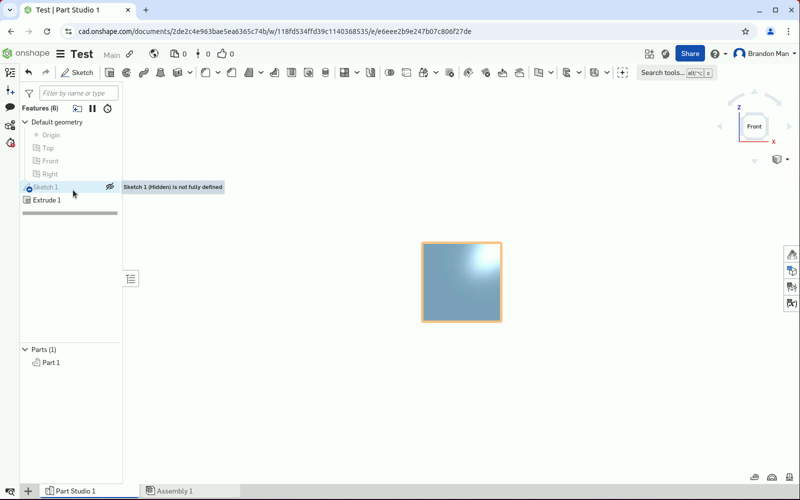
click(73, 189)
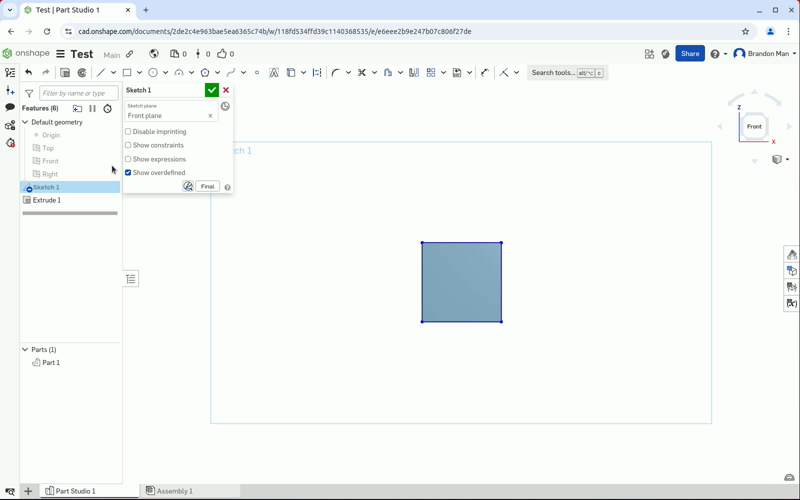
mouse_move(229, 92)
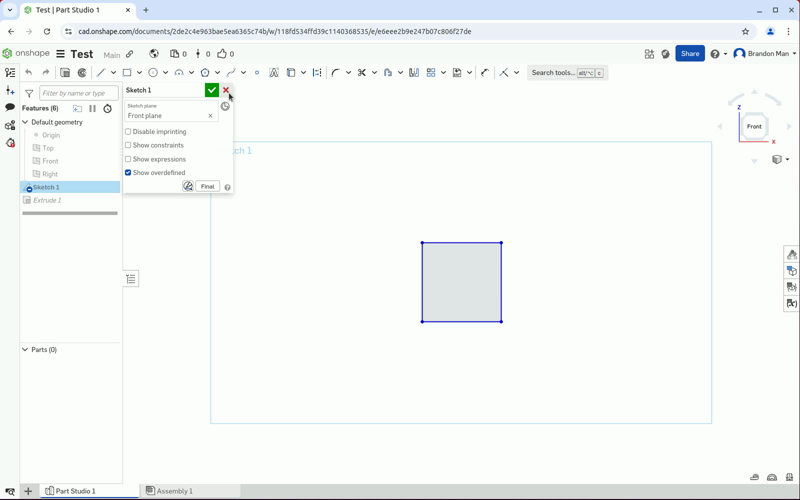
click(229, 92)
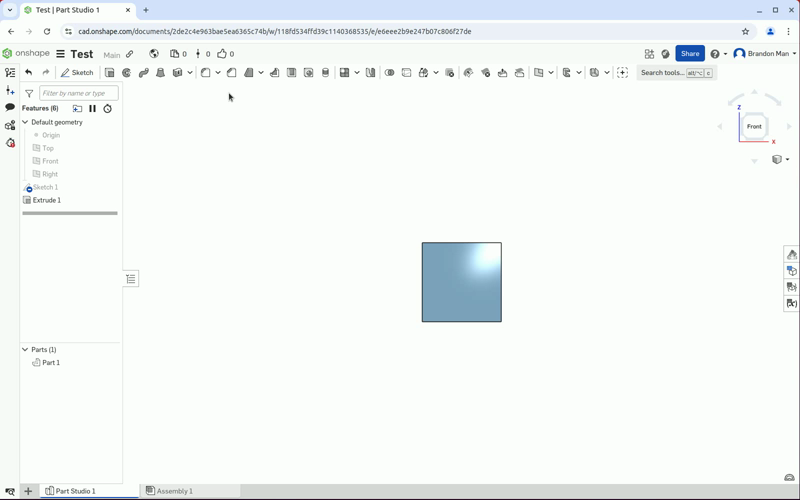
mouse_move(541, 75)
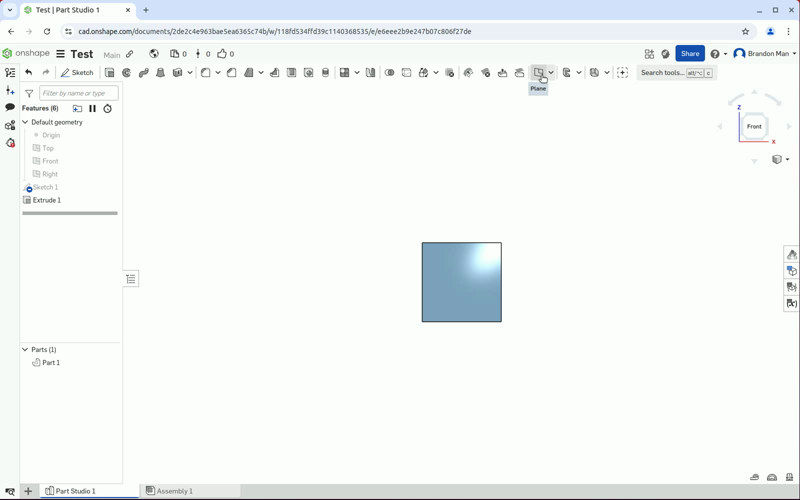
click(541, 75)
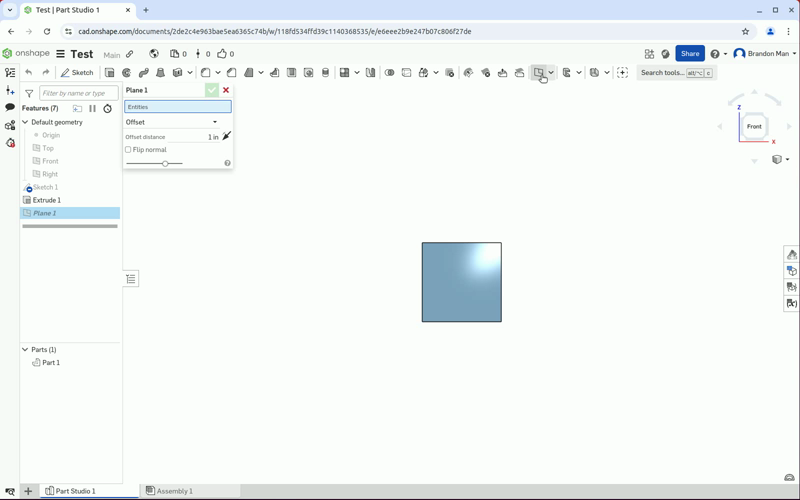
mouse_move(73, 163)
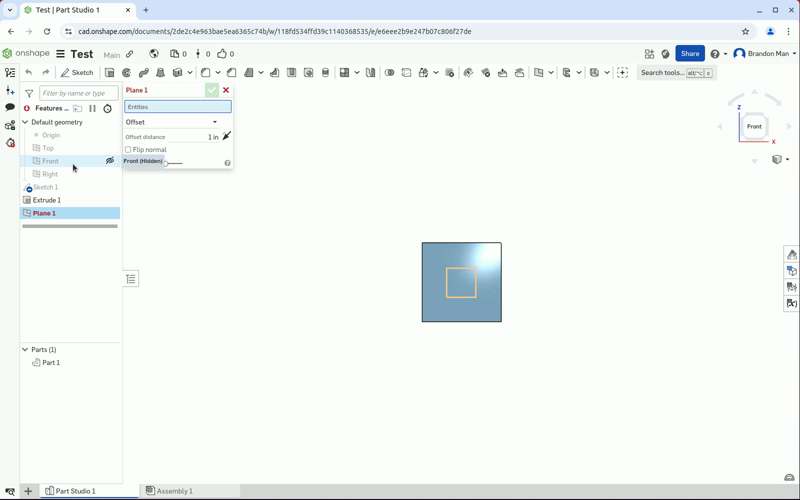
click(73, 163)
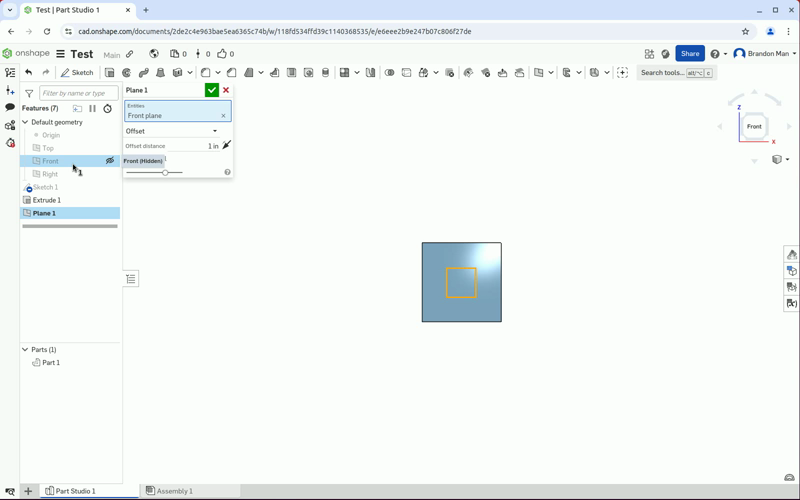
key(tab, 2)
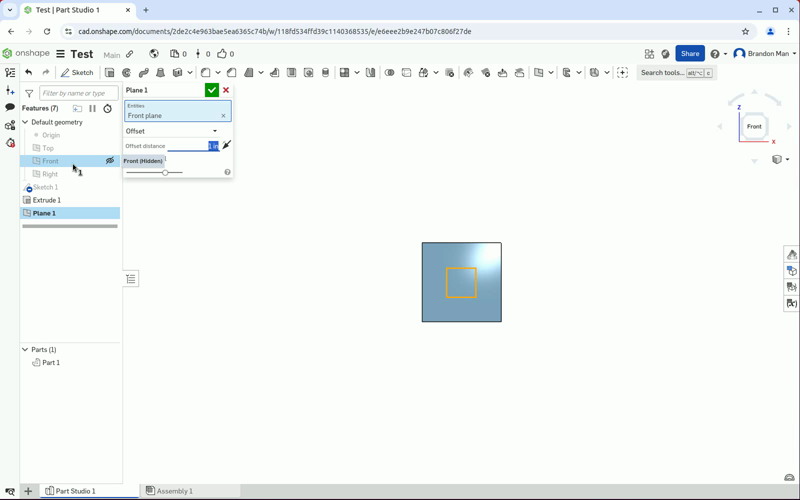
text(22.4)
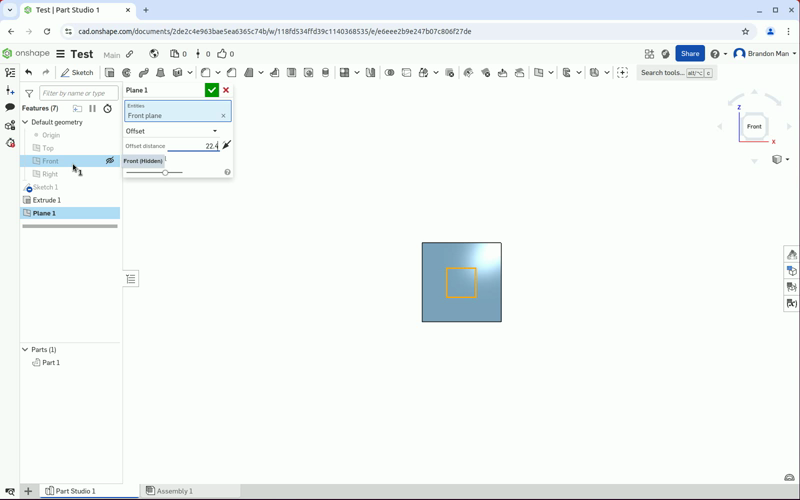
key(enter, 2)
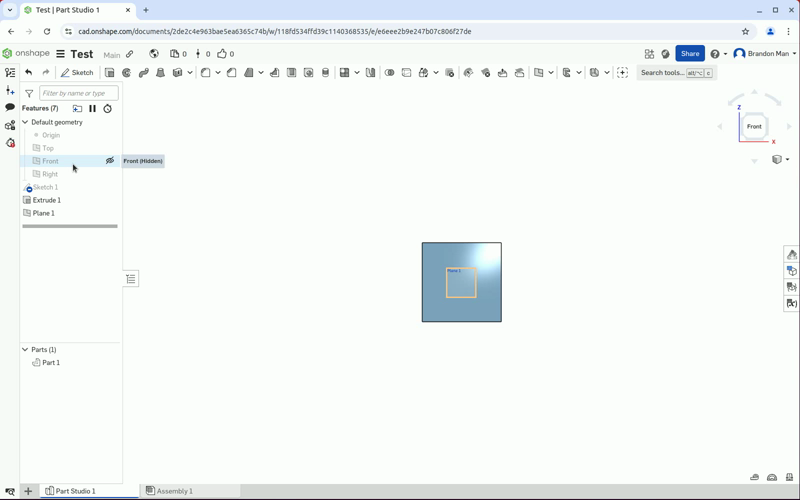
key(shift+s)
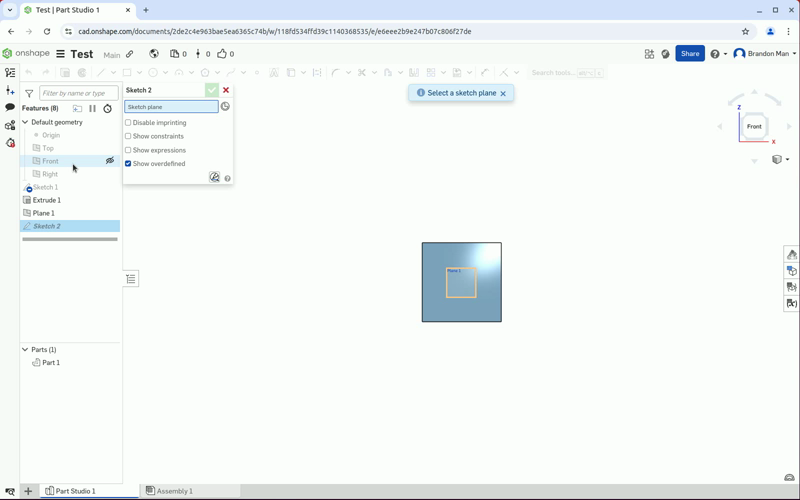
mouse_move(73, 215)
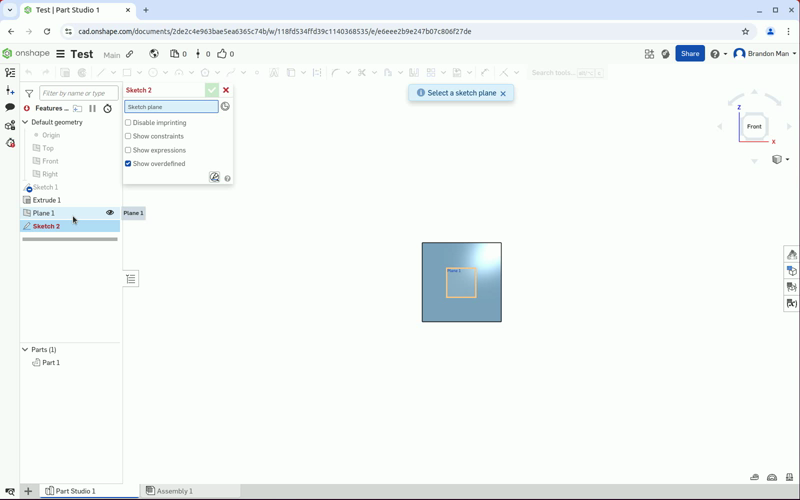
click(73, 215)
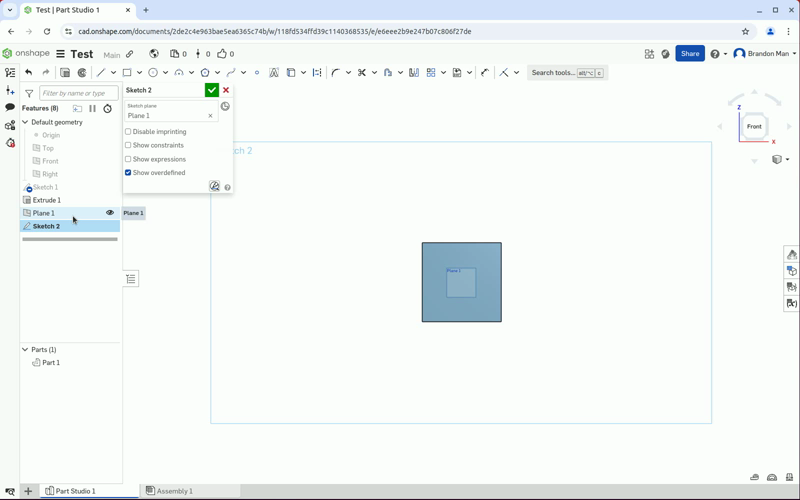
mouse_move(73, 352)
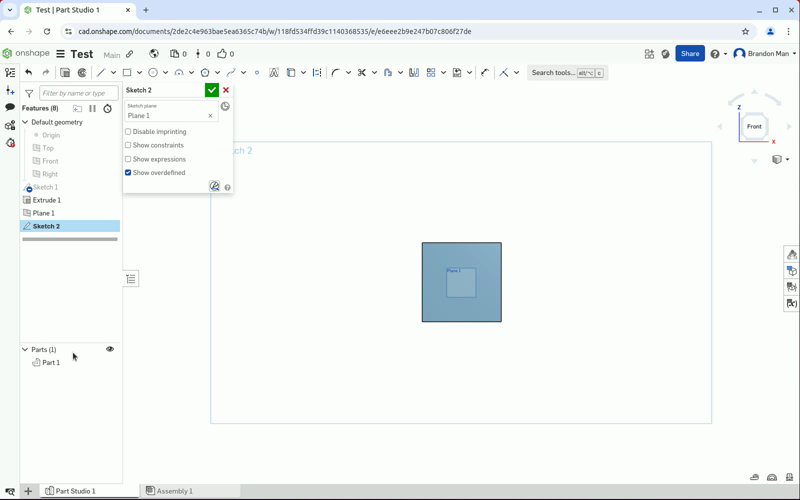
key(y)
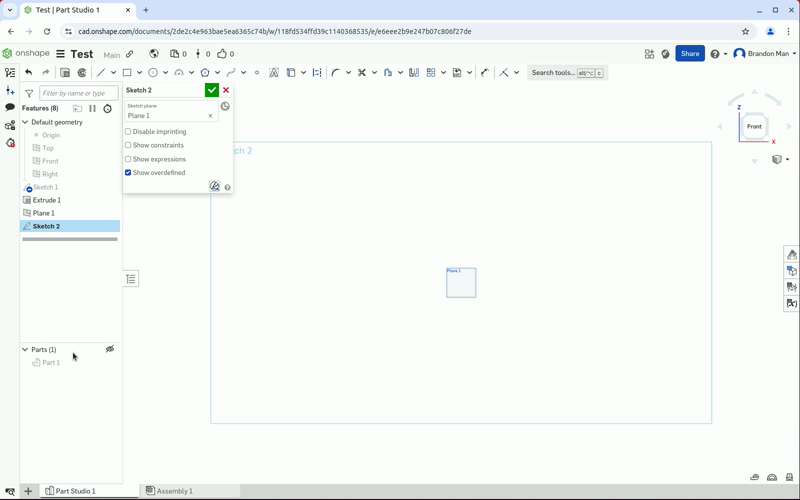
key(c)
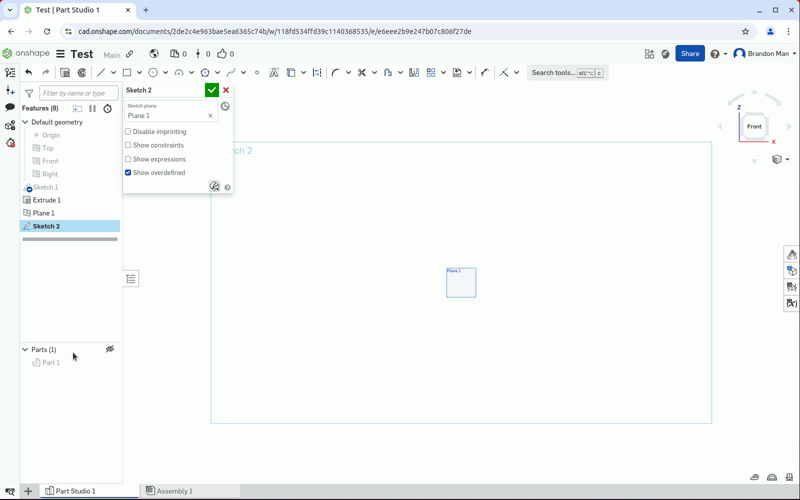
key_down(shift)
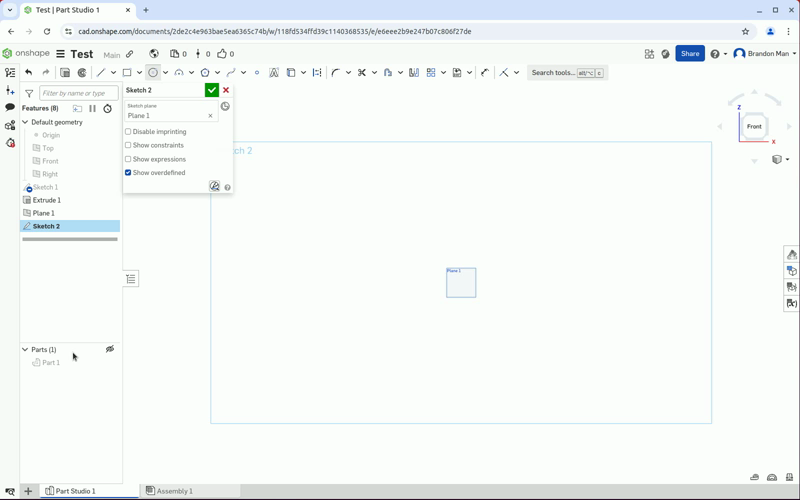
mouse_move(461, 282)
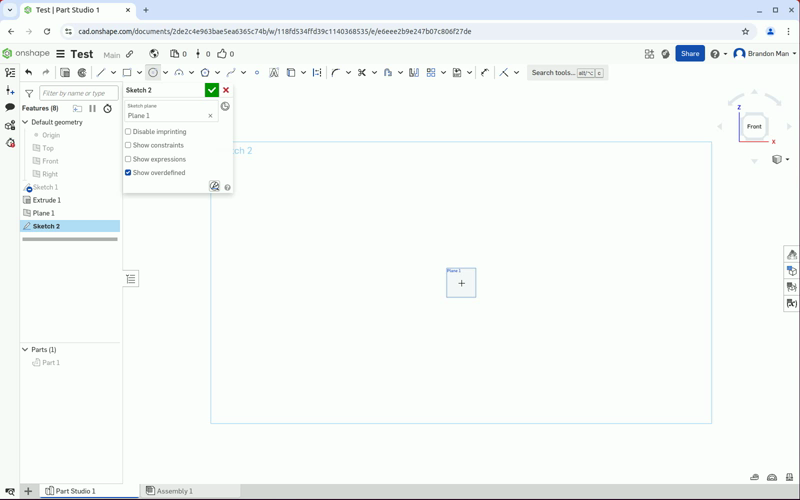
click(461, 282)
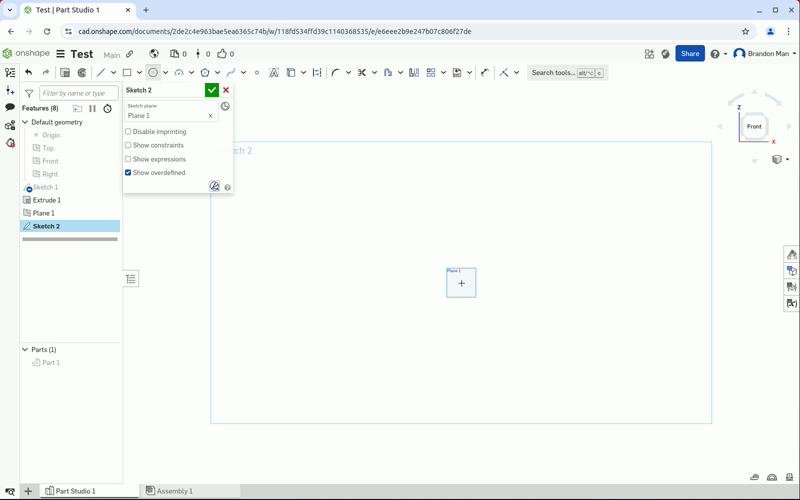
key_up(shift)
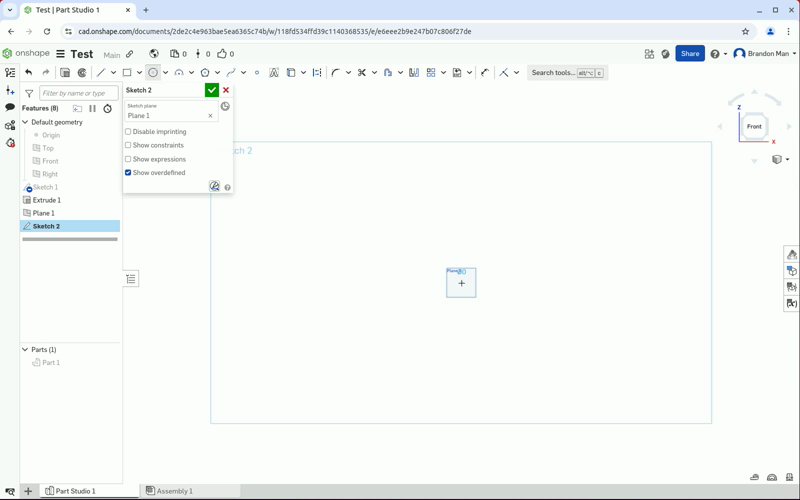
mouse_move(482, 282)
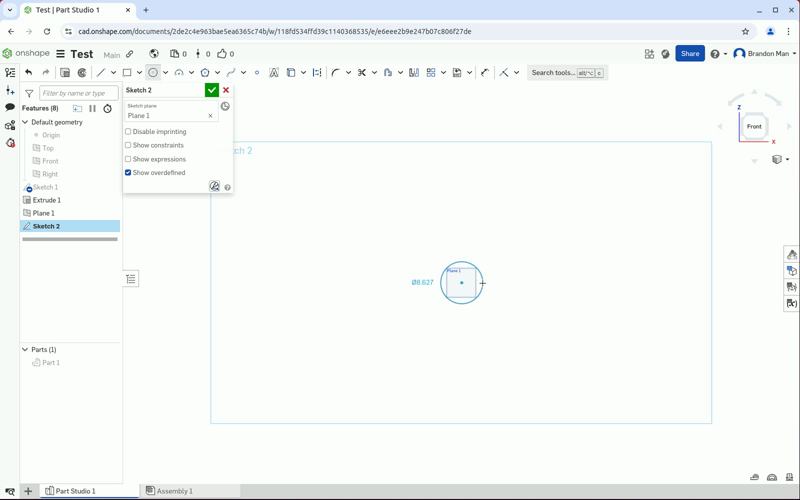
click(482, 282)
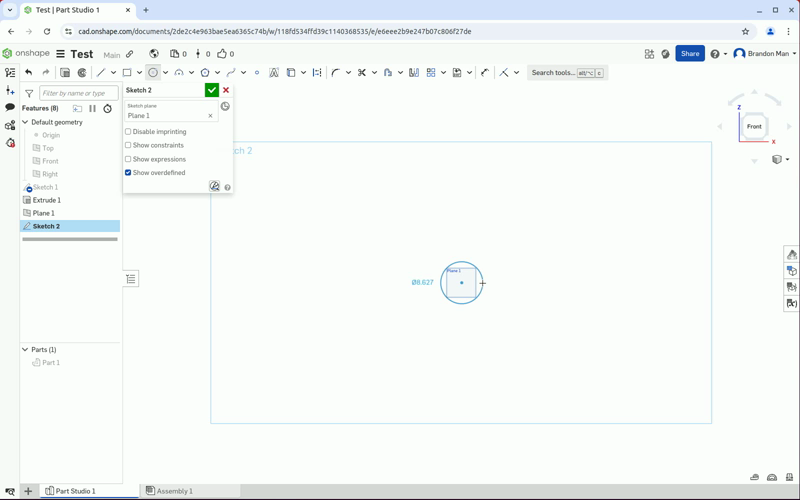
key(esc)
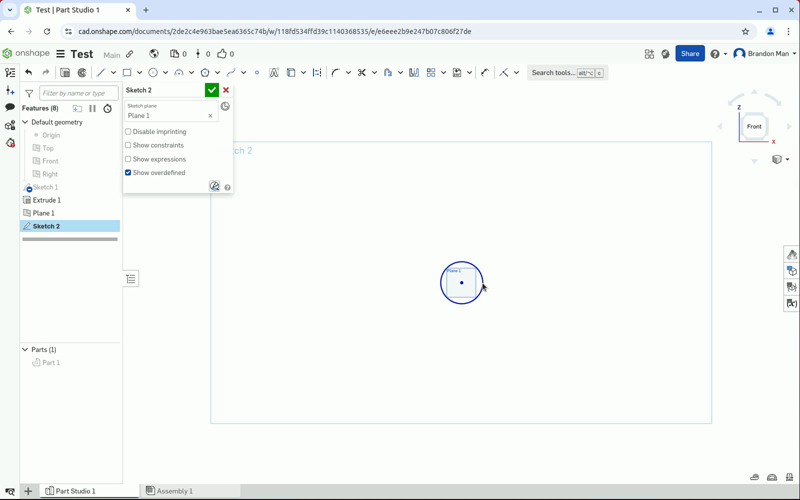
mouse_move(469, 273)
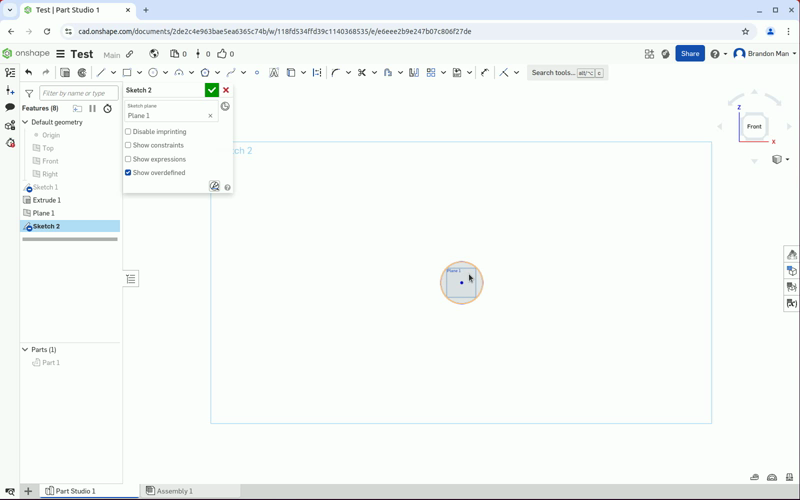
scroll(6)
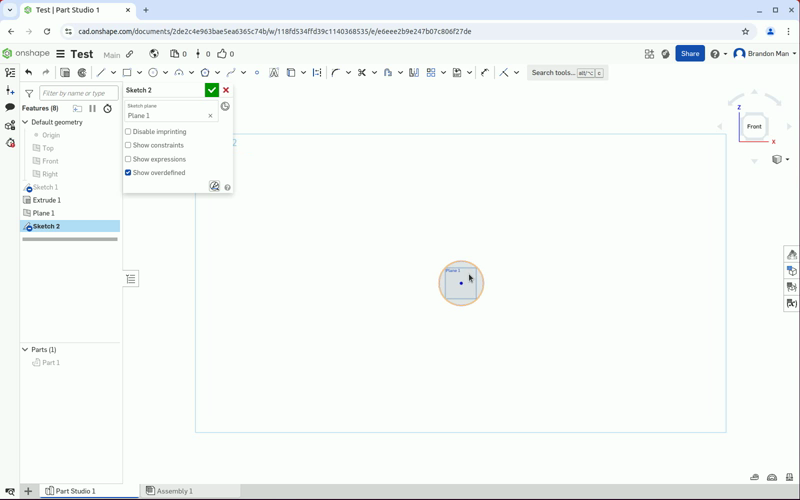
scroll(6)
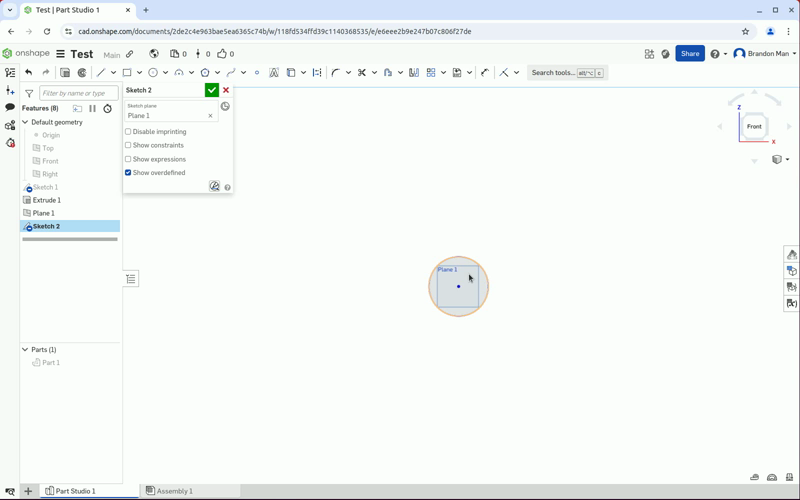
scroll(6)
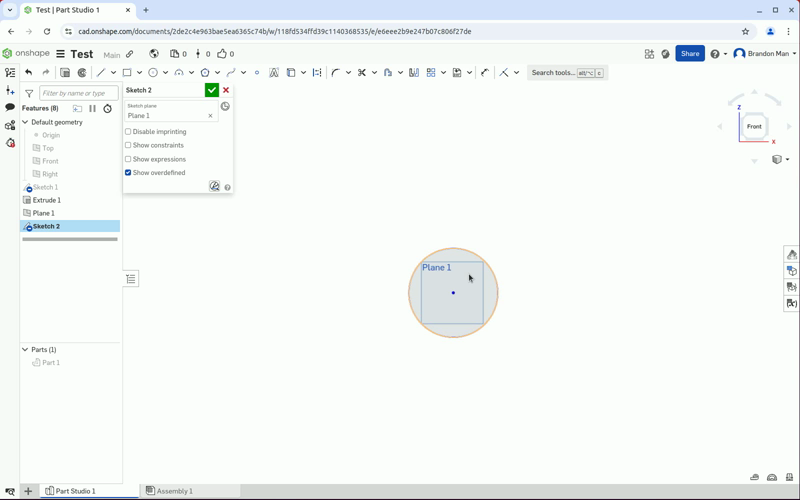
scroll(6)
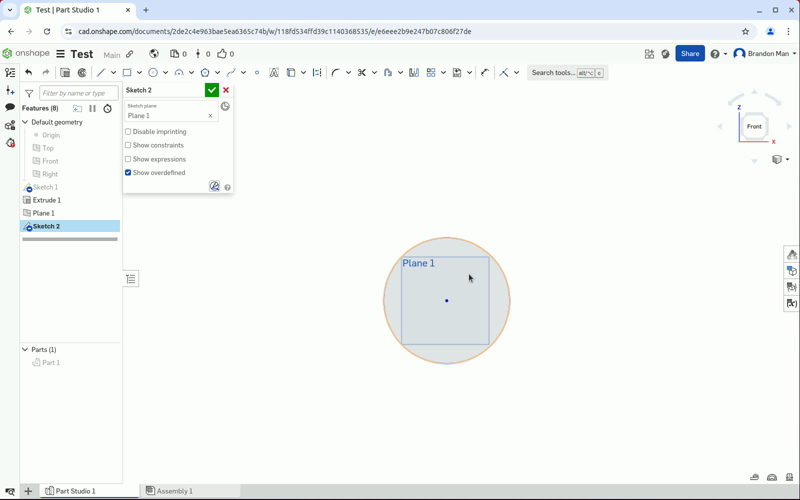
scroll(6)
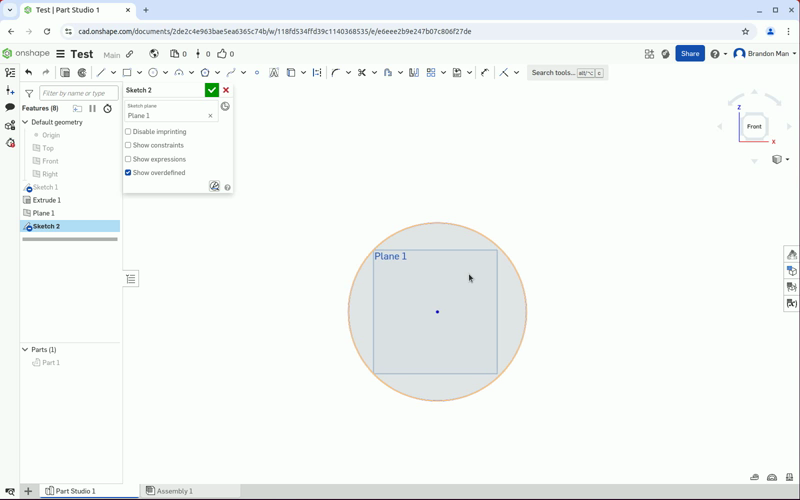
scroll(6)
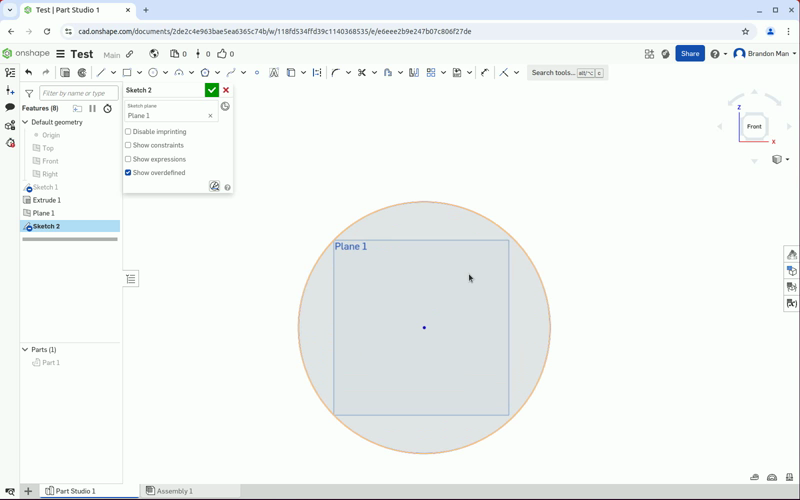
scroll(6)
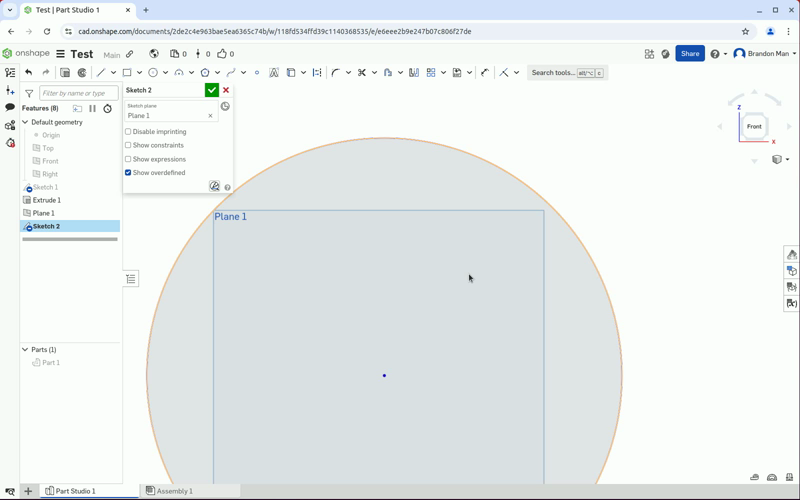
click(469, 273)
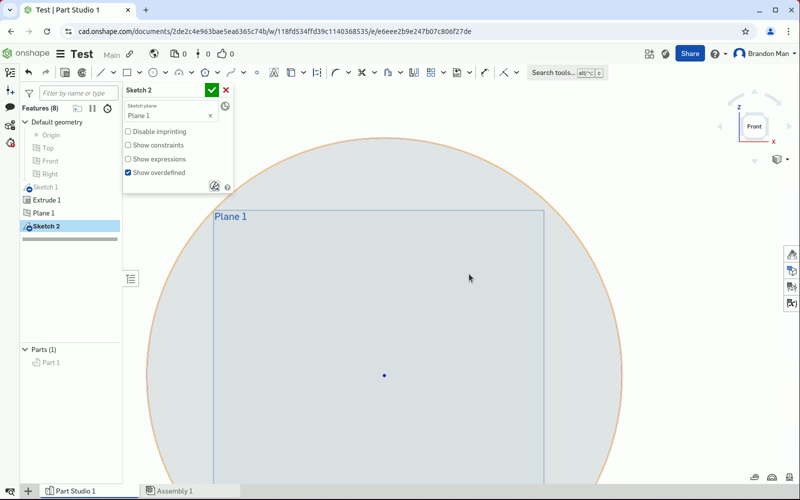
scroll(-6)
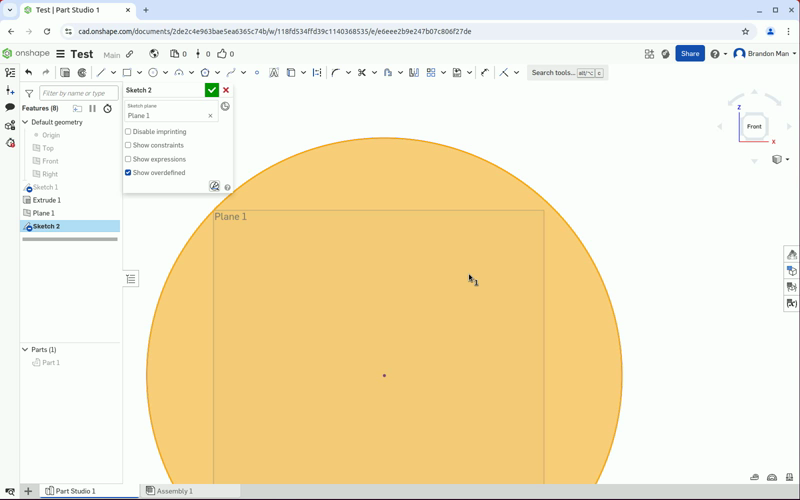
scroll(-6)
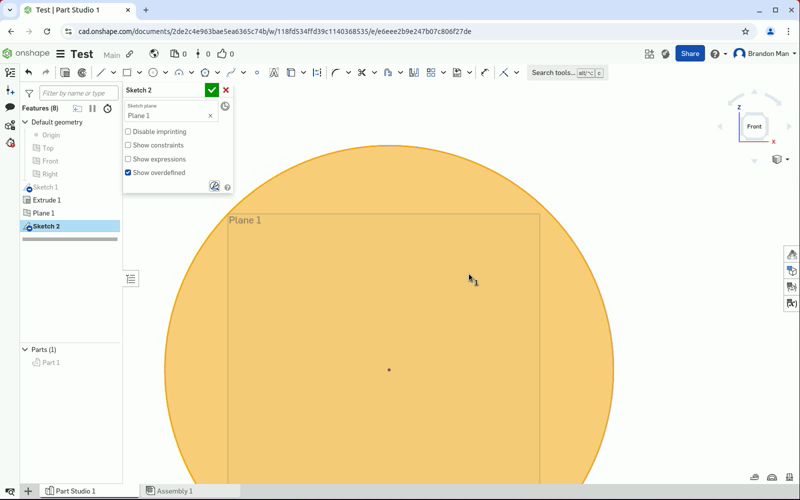
scroll(-6)
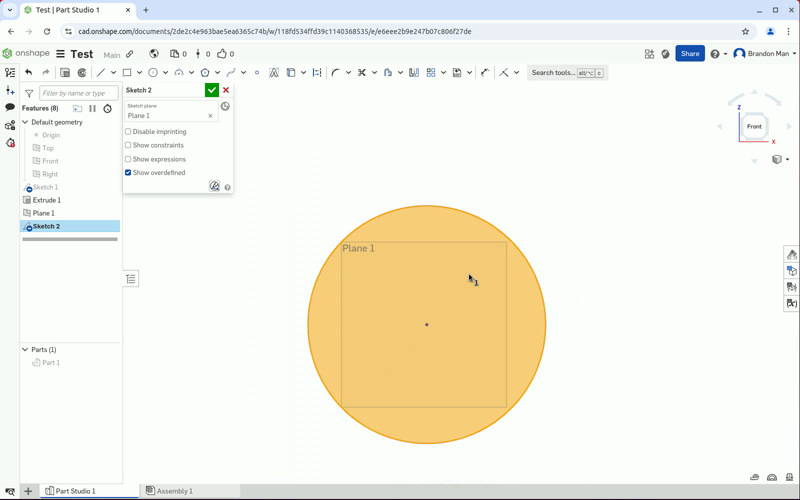
scroll(-6)
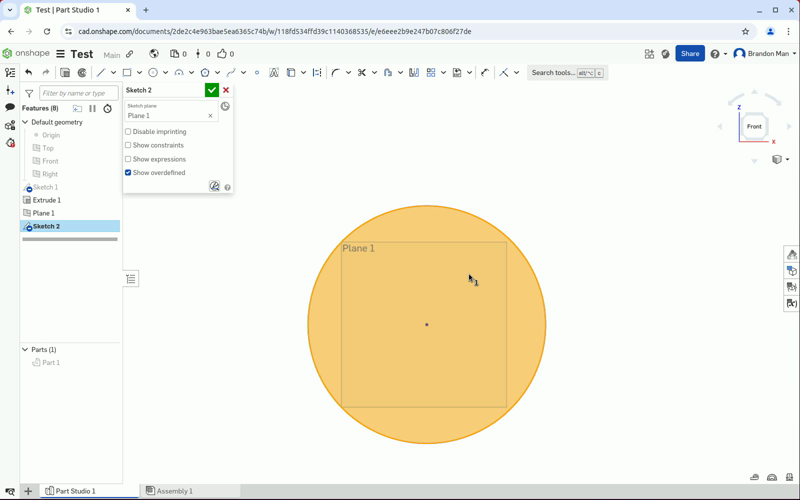
scroll(-6)
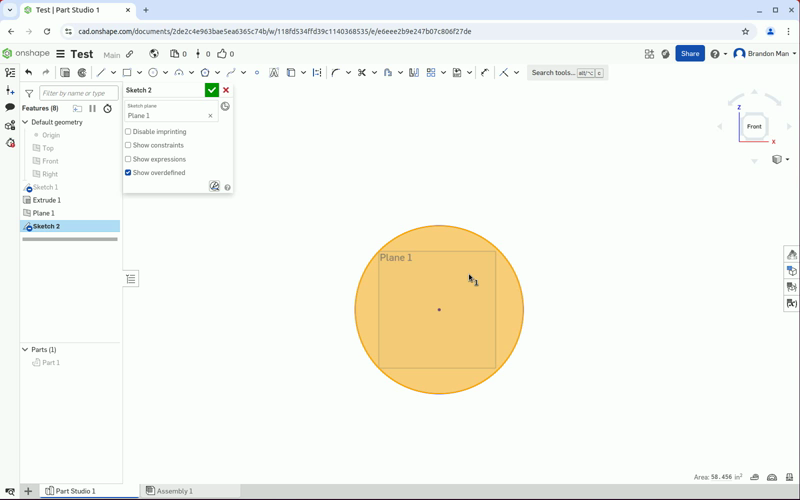
scroll(-6)
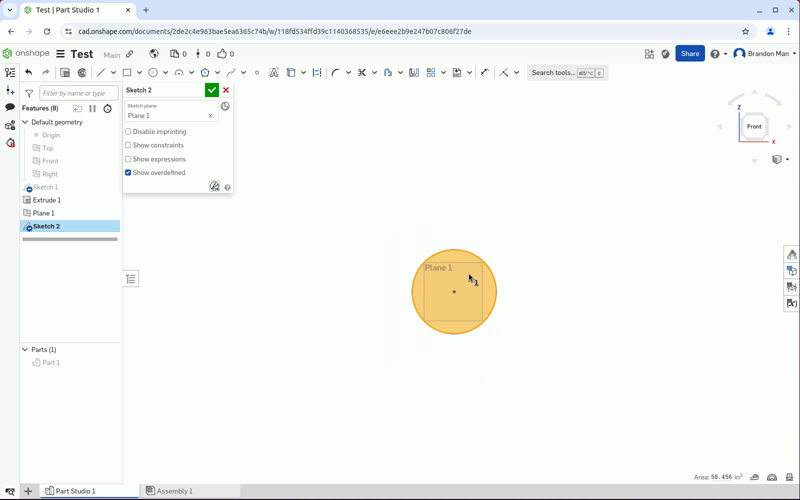
scroll(-6)
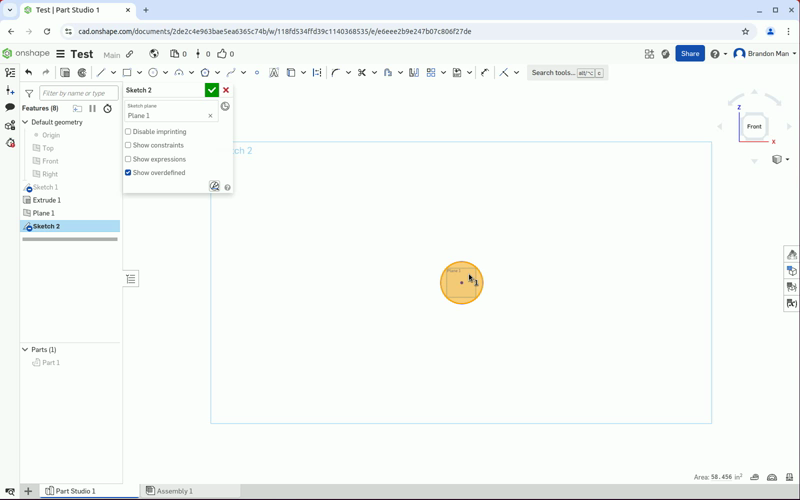
mouse_move(73, 352)
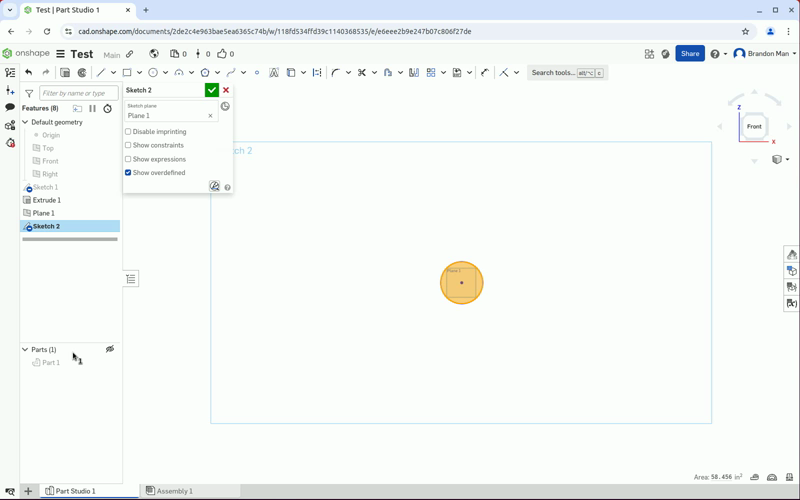
key(shift+y)
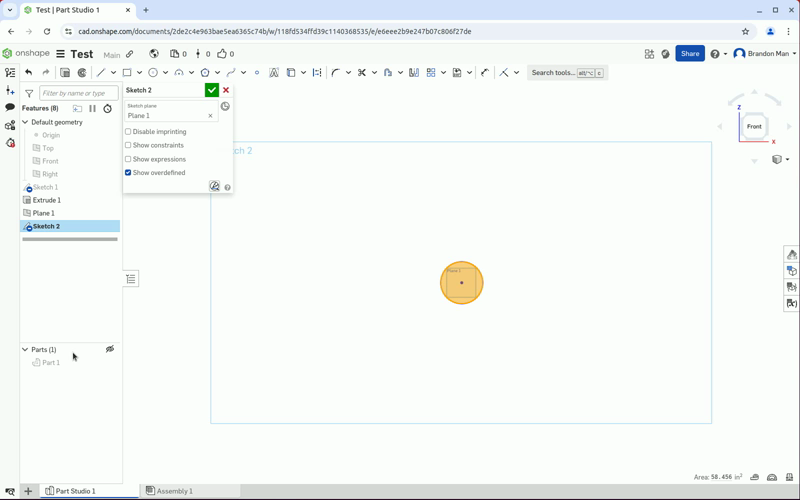
key(shift+e)
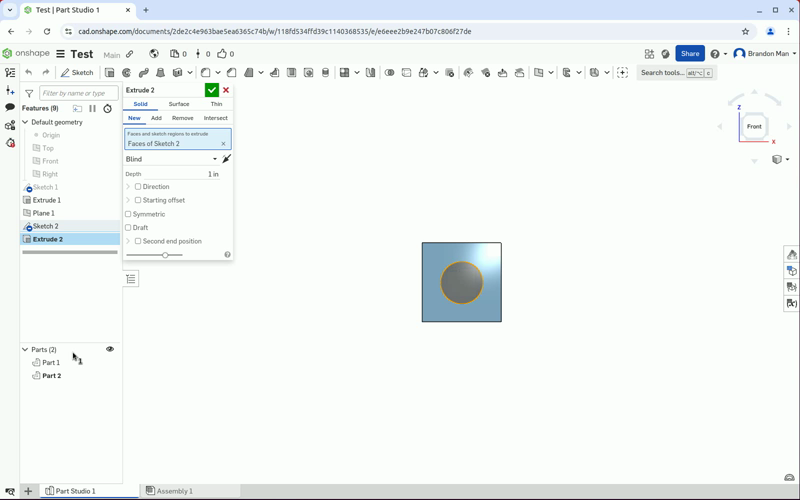
mouse_move(143, 106)
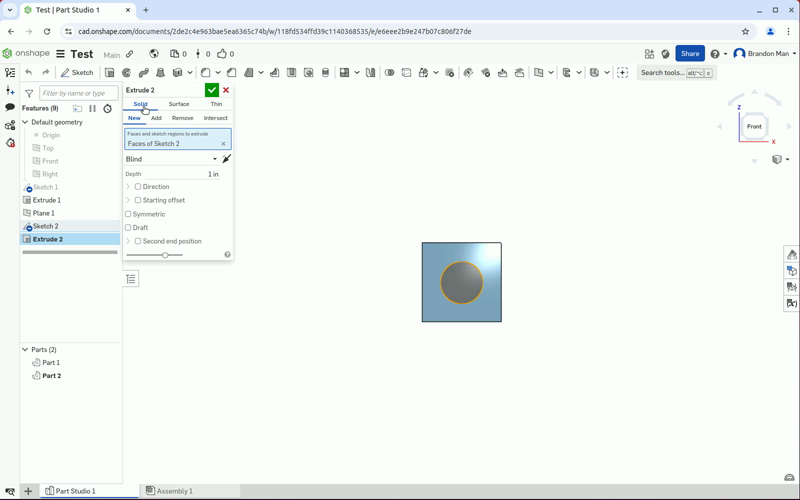
click(143, 106)
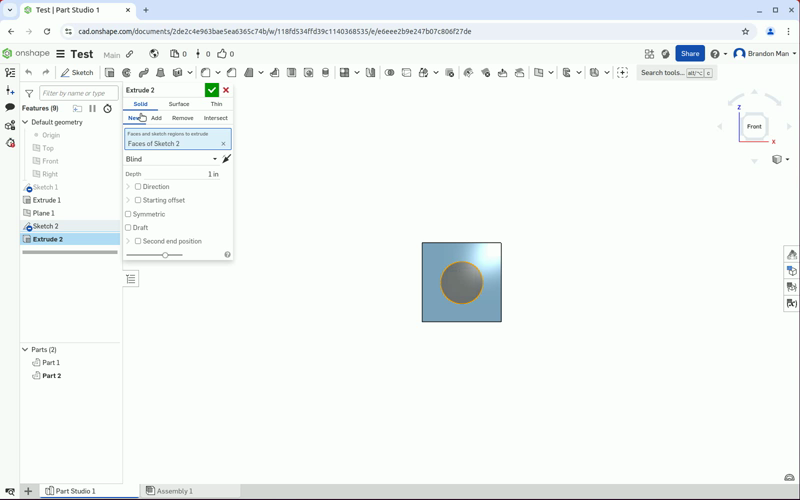
mouse_move(137, 120)
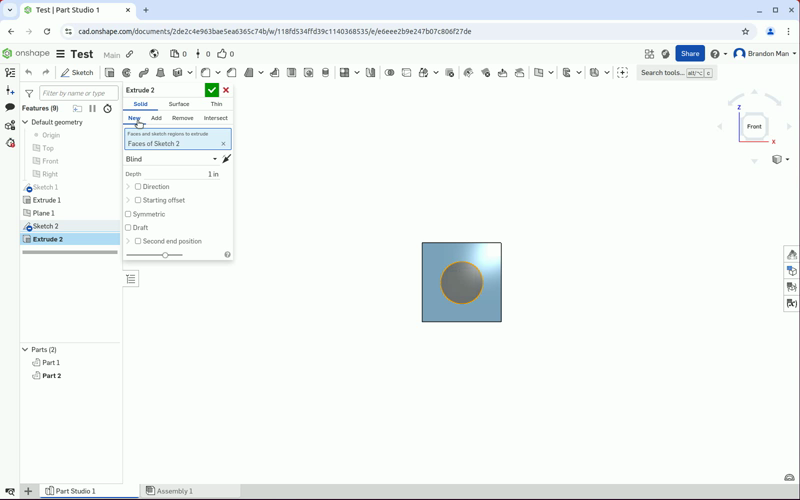
click(137, 120)
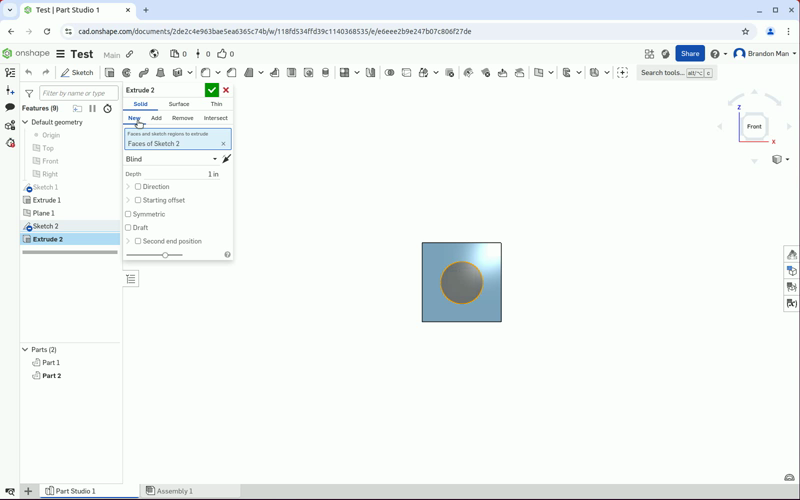
key(tab, 4)
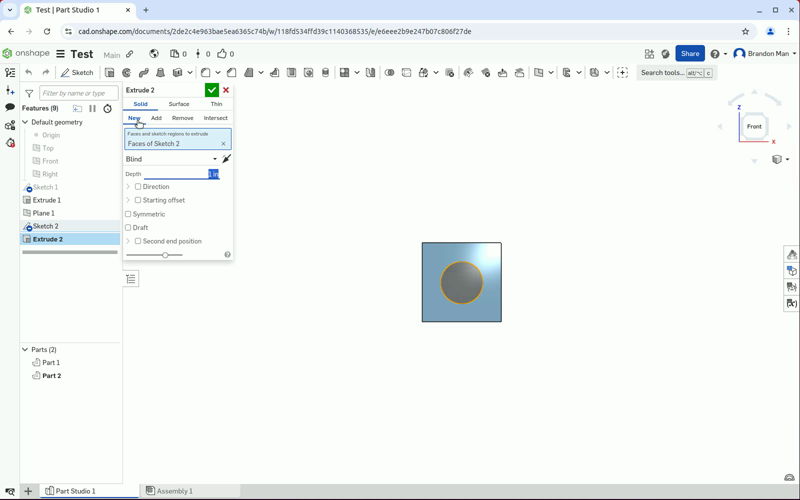
text(0.722)
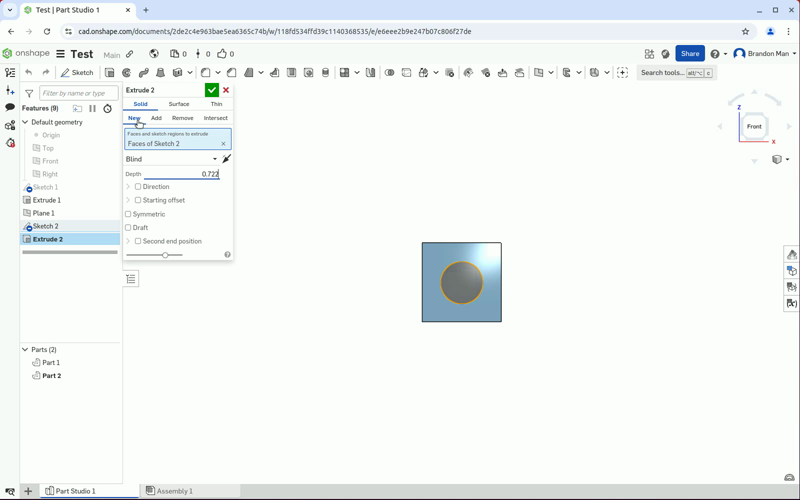
key(enter)
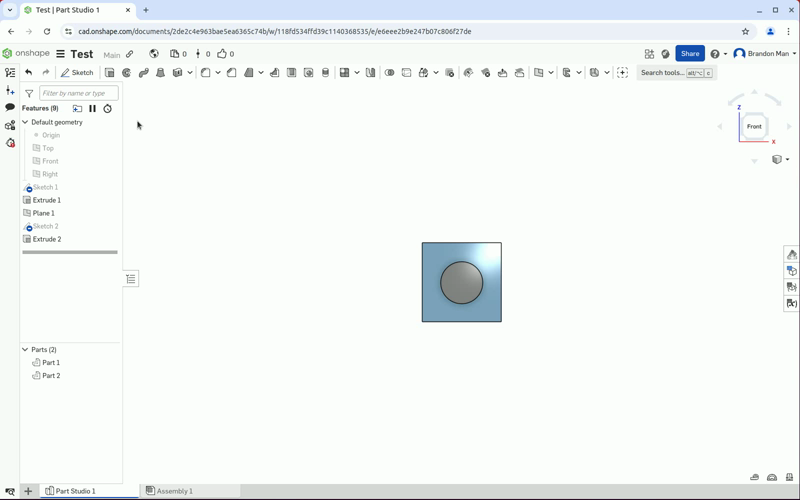
key(shift+h)
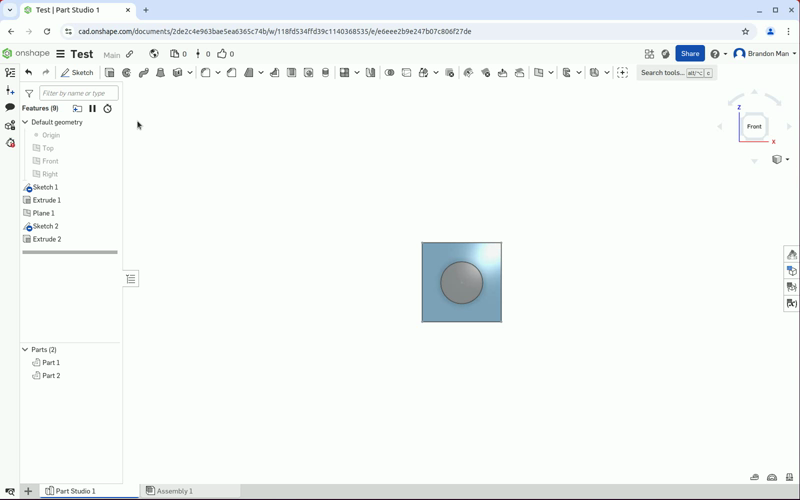
key(shift+h)
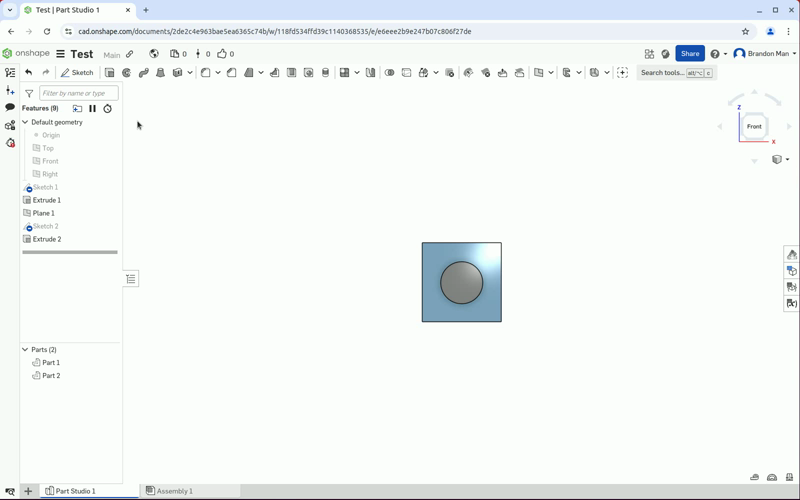
mouse_move(73, 189)
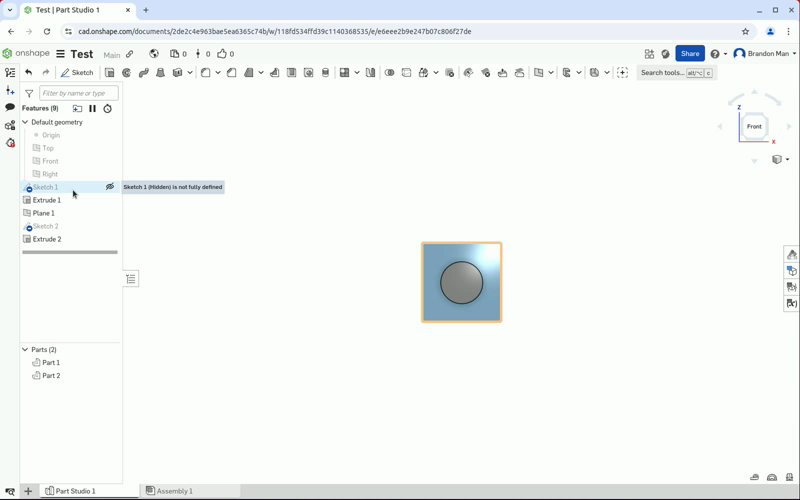
click(73, 189)
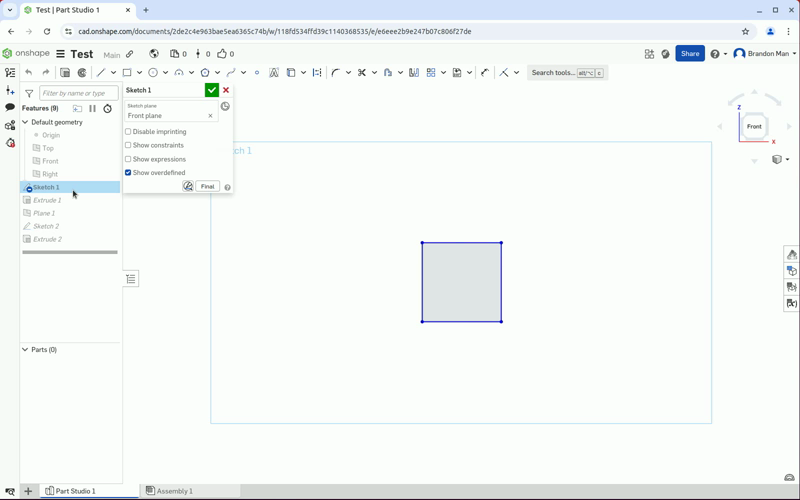
mouse_move(229, 92)
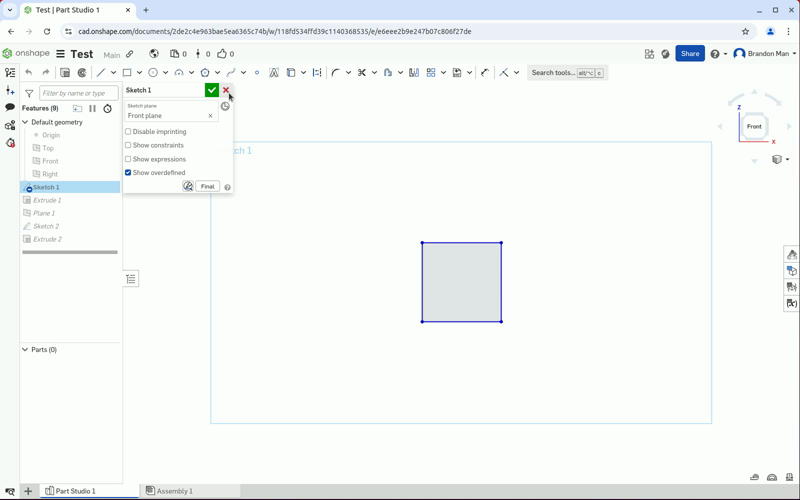
click(229, 92)
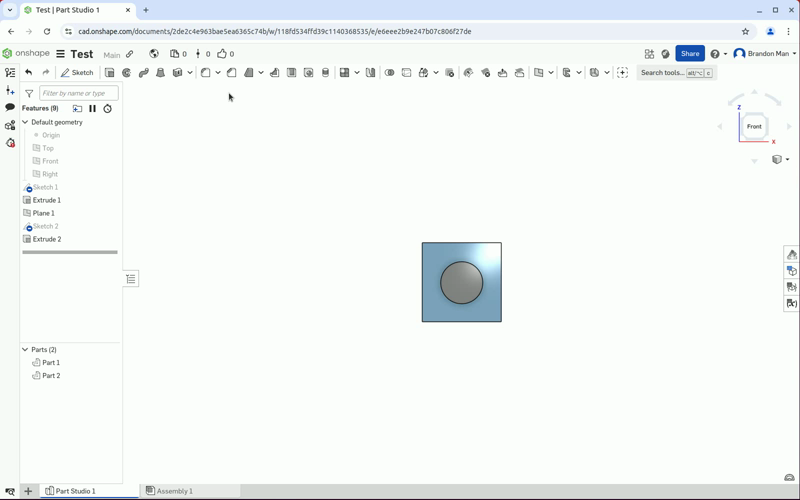
mouse_move(541, 75)
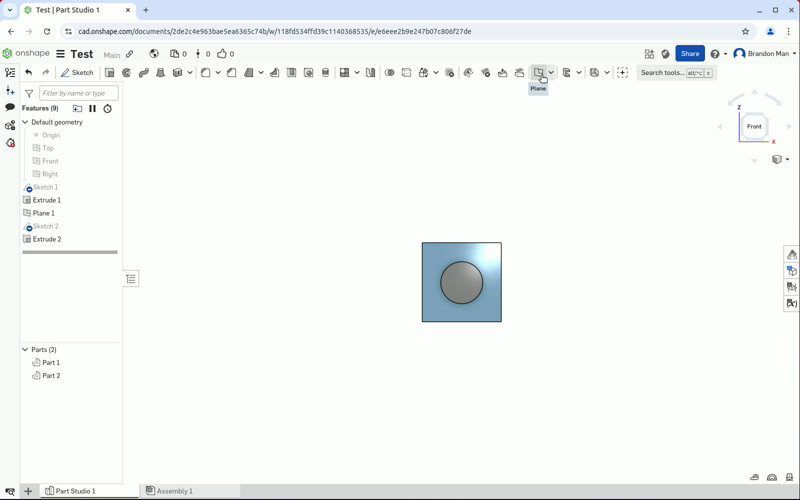
click(541, 75)
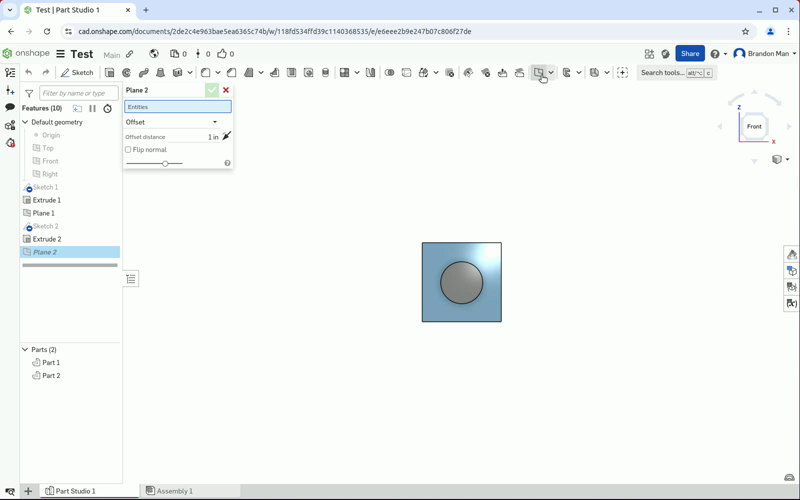
mouse_move(73, 163)
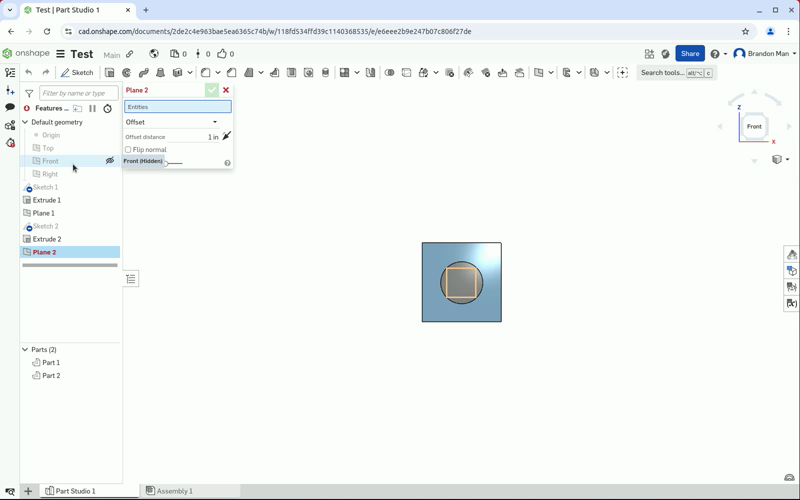
click(73, 163)
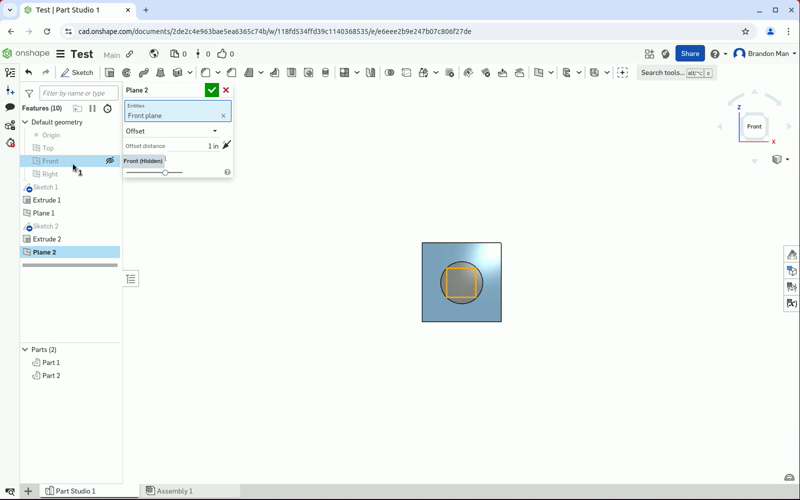
key(tab, 2)
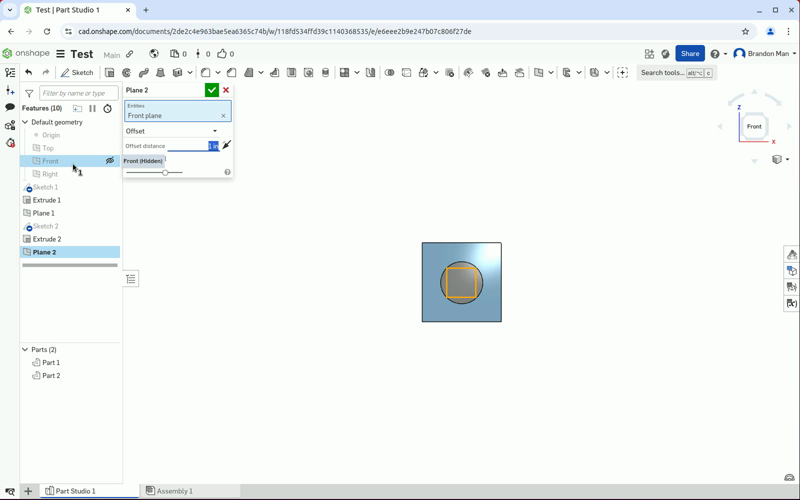
text(23.108)
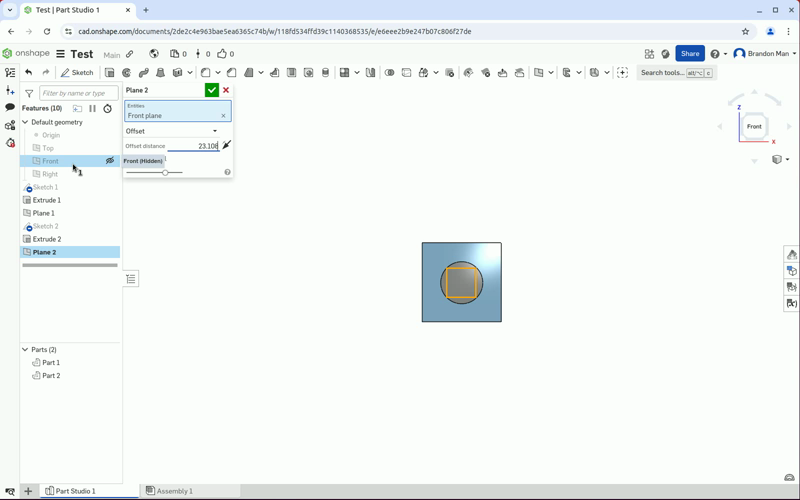
key(enter, 2)
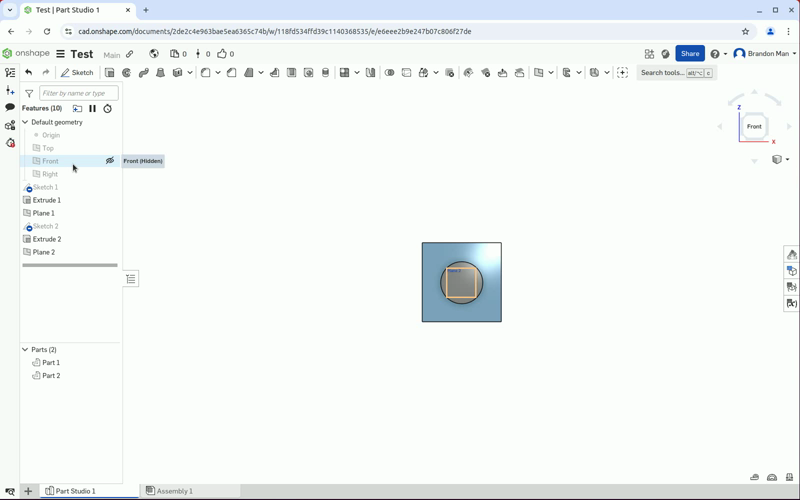
key(shift+s)
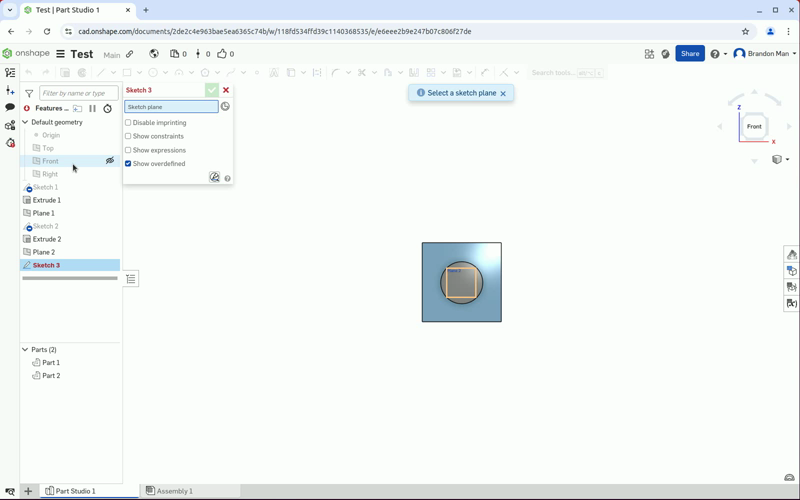
mouse_move(73, 254)
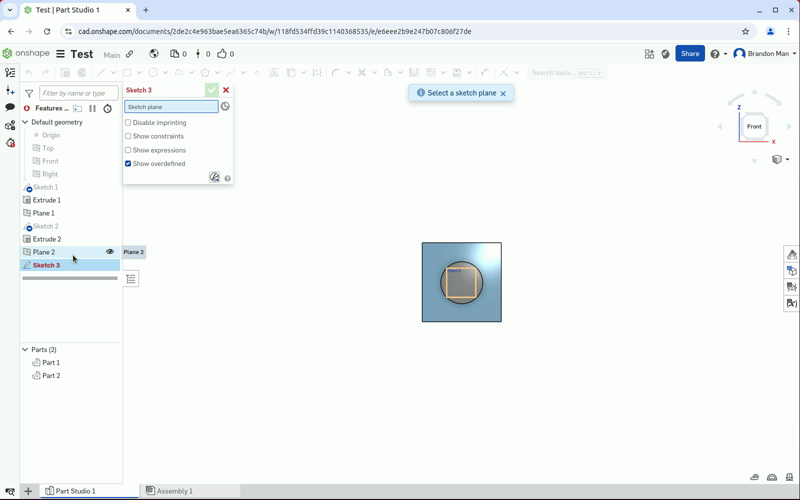
click(73, 254)
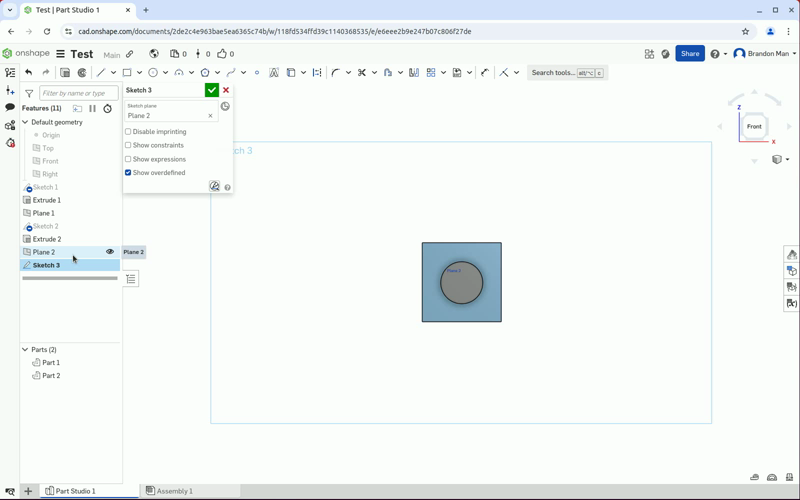
mouse_move(73, 352)
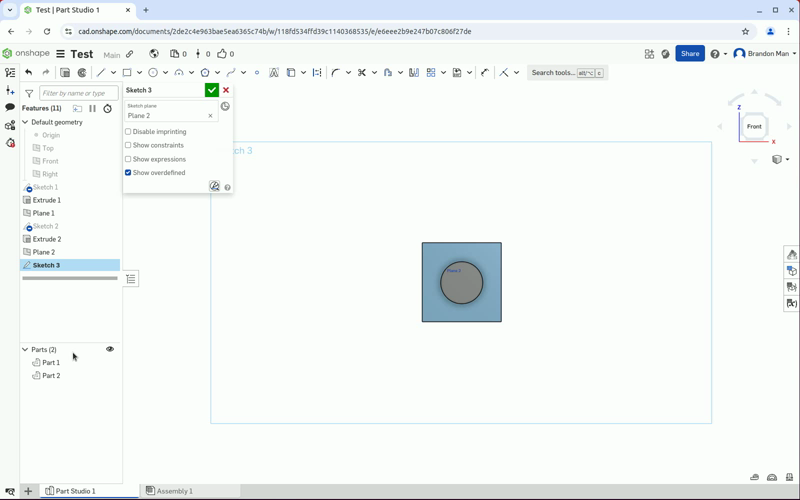
key(y)
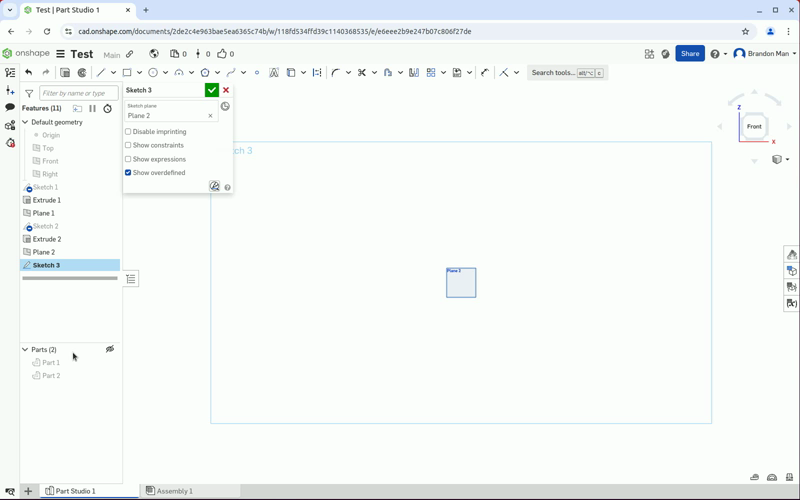
key(c)
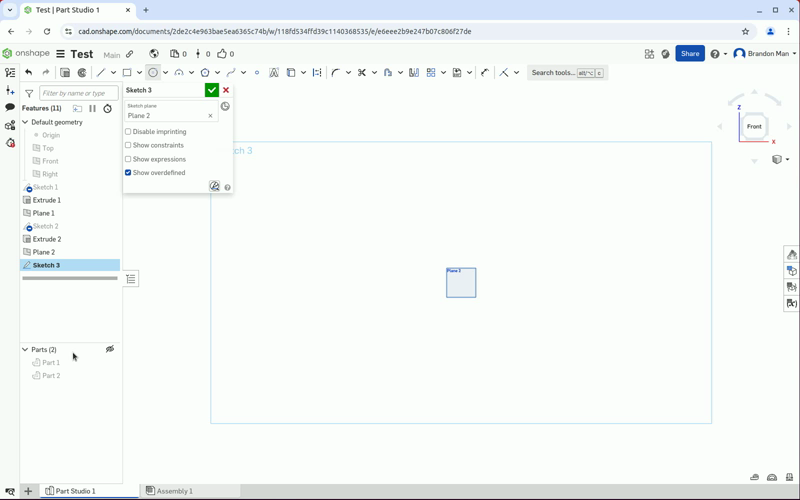
key_down(shift)
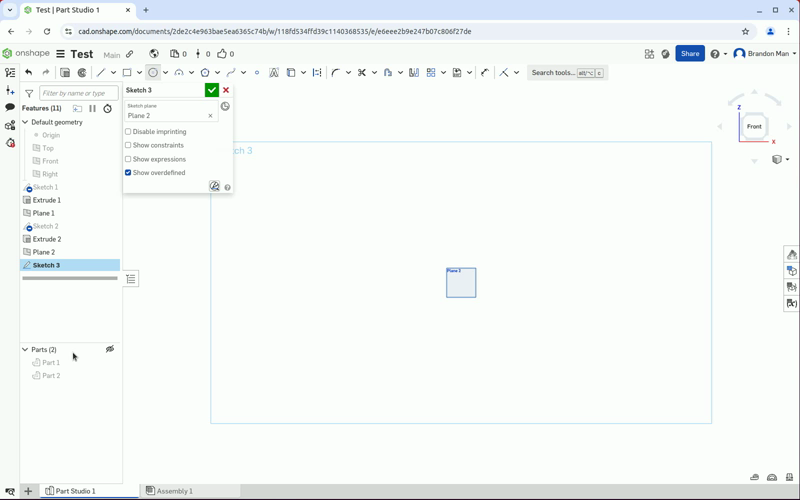
mouse_move(461, 282)
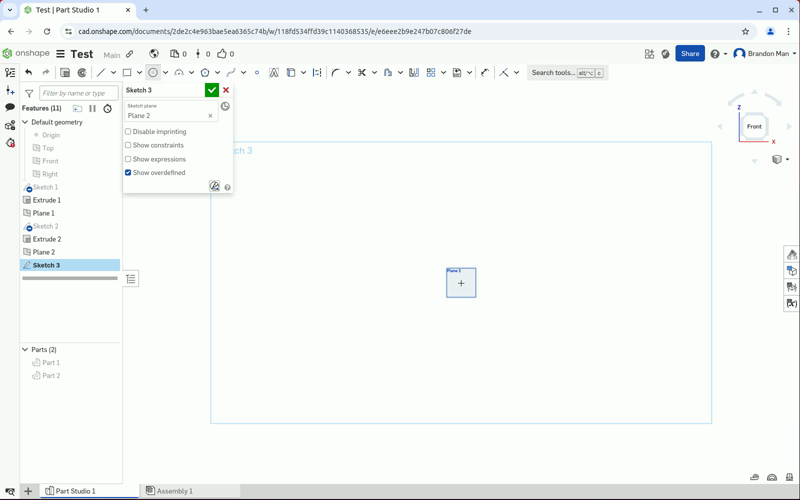
click(461, 282)
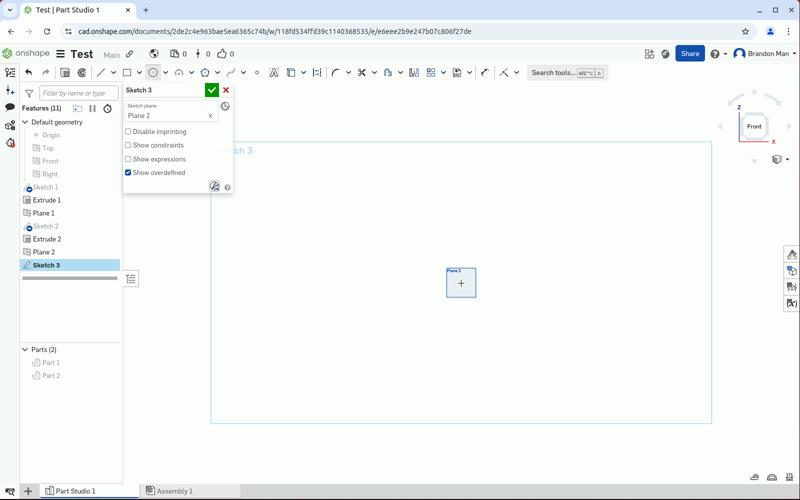
key_up(shift)
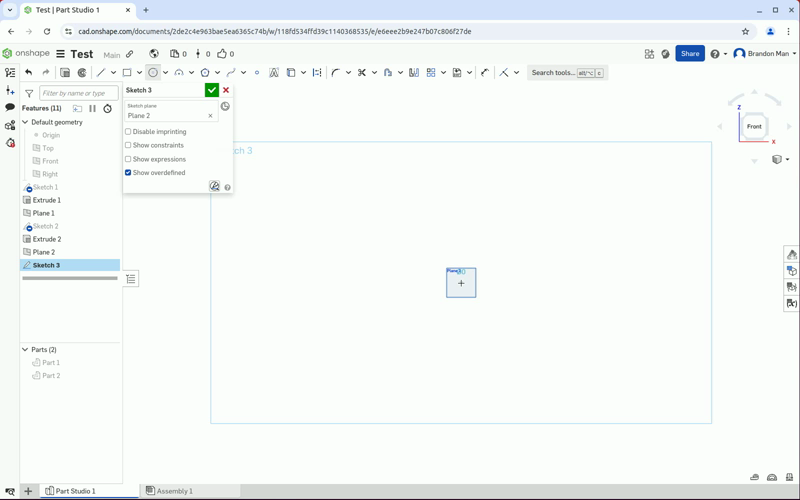
mouse_move(466, 282)
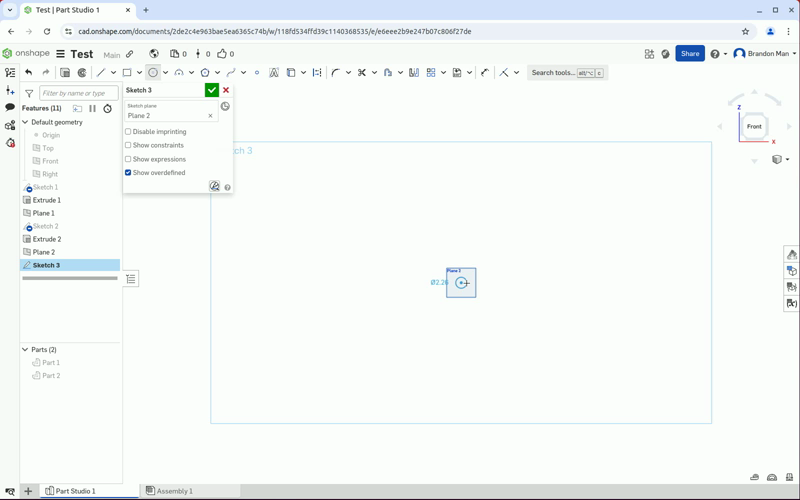
click(466, 282)
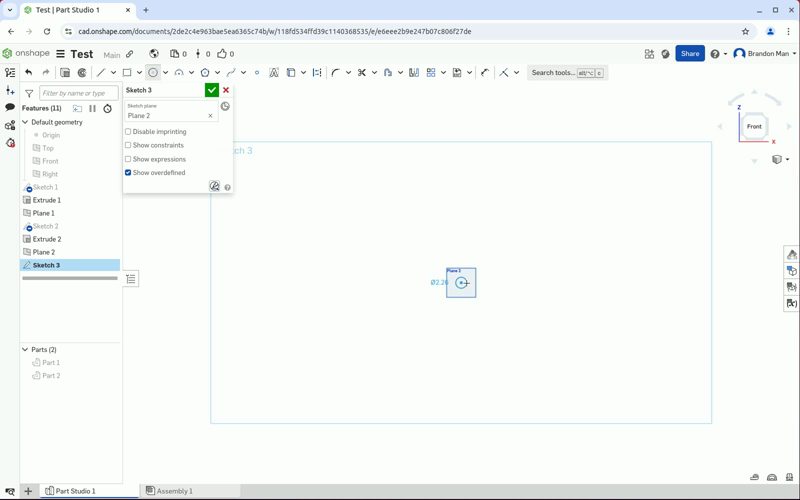
key(esc)
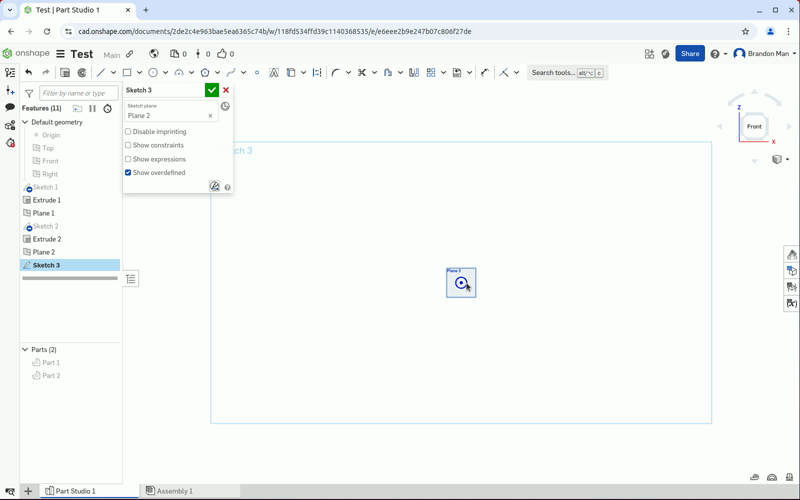
mouse_move(458, 285)
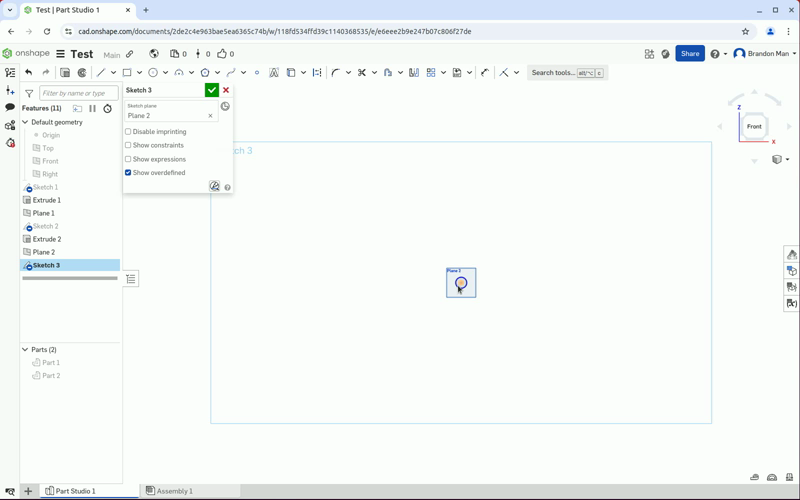
scroll(6)
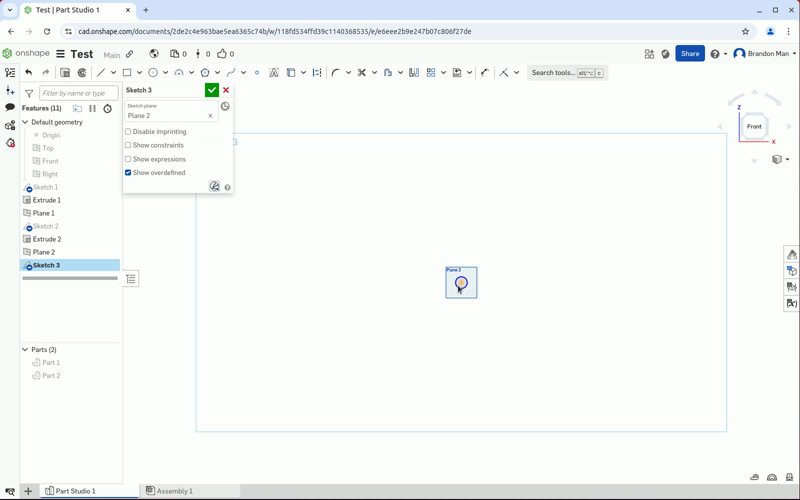
scroll(6)
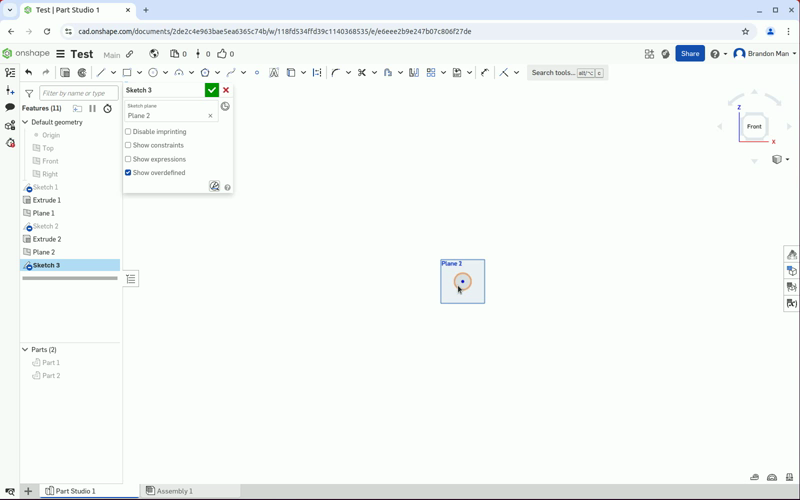
scroll(6)
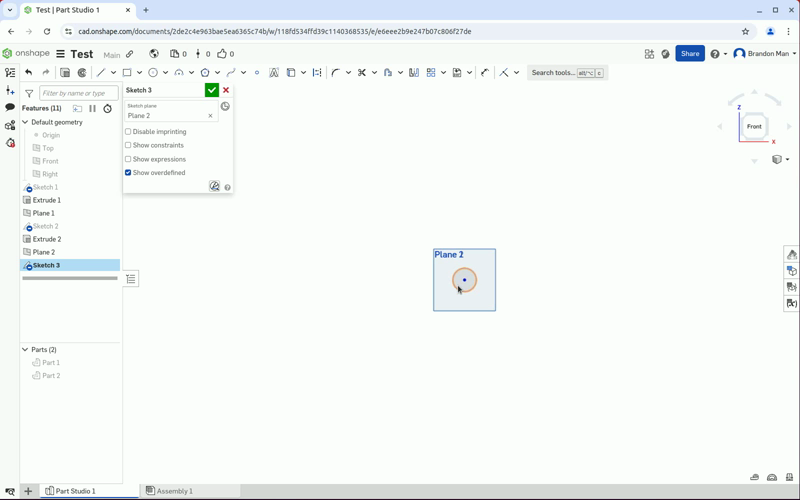
scroll(6)
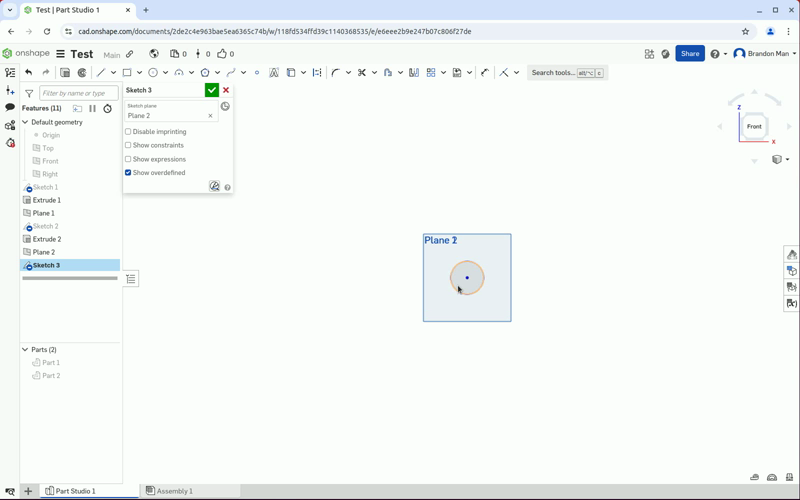
scroll(6)
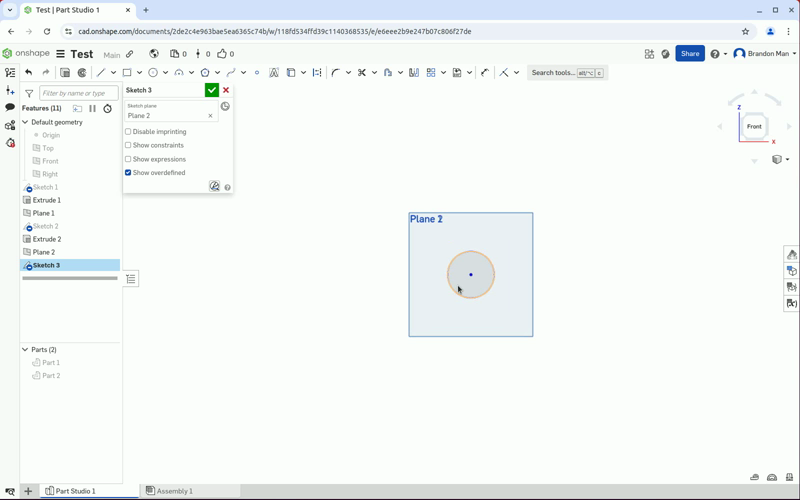
scroll(6)
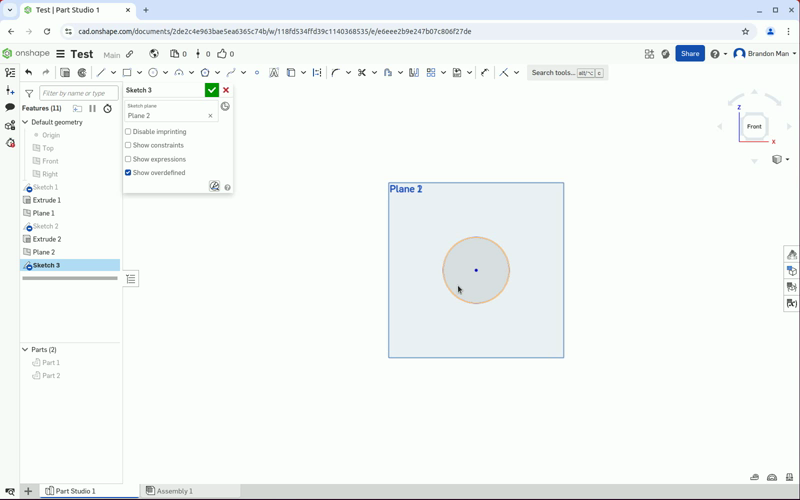
scroll(6)
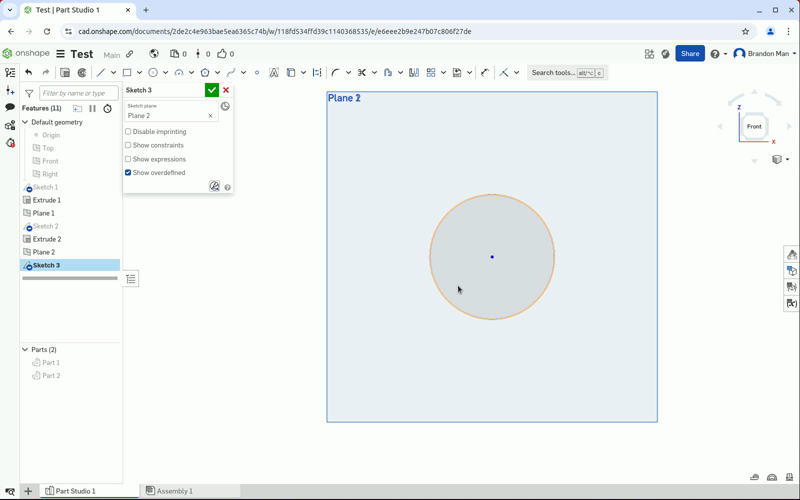
click(458, 285)
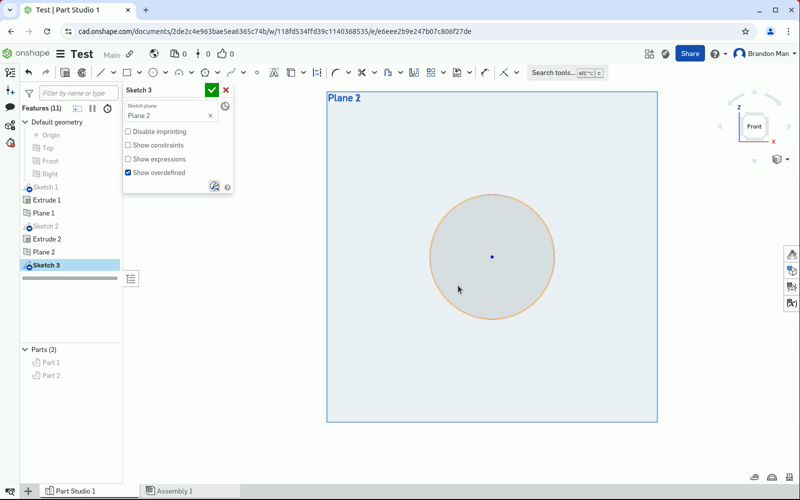
scroll(-6)
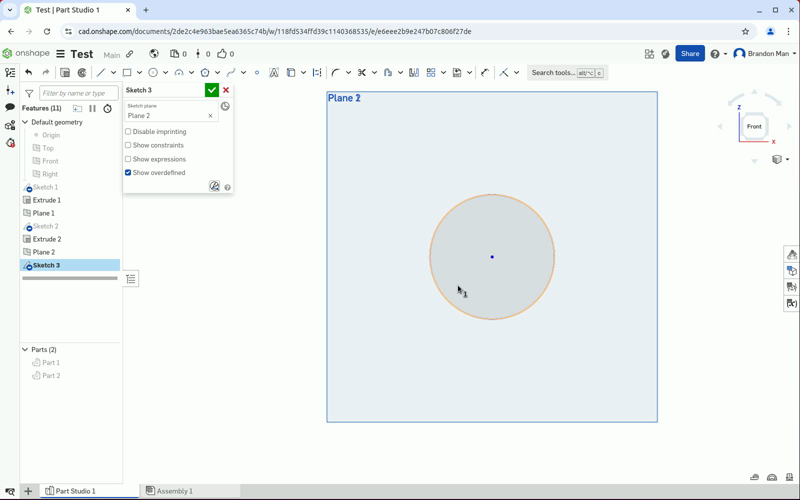
scroll(-6)
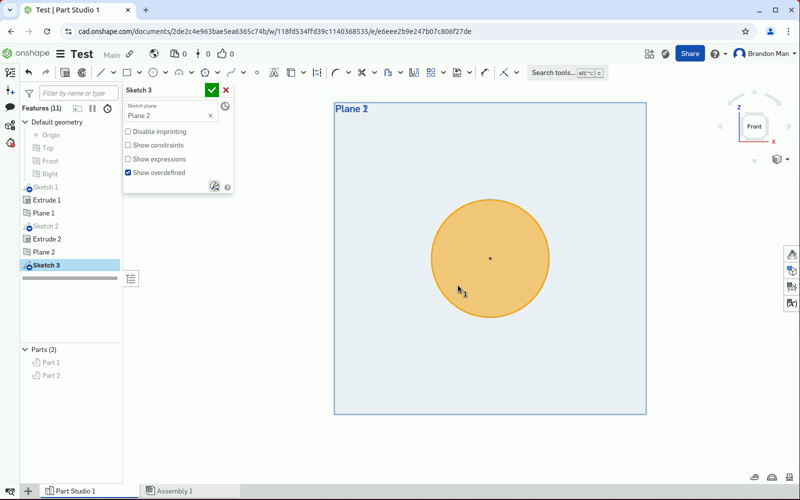
scroll(-6)
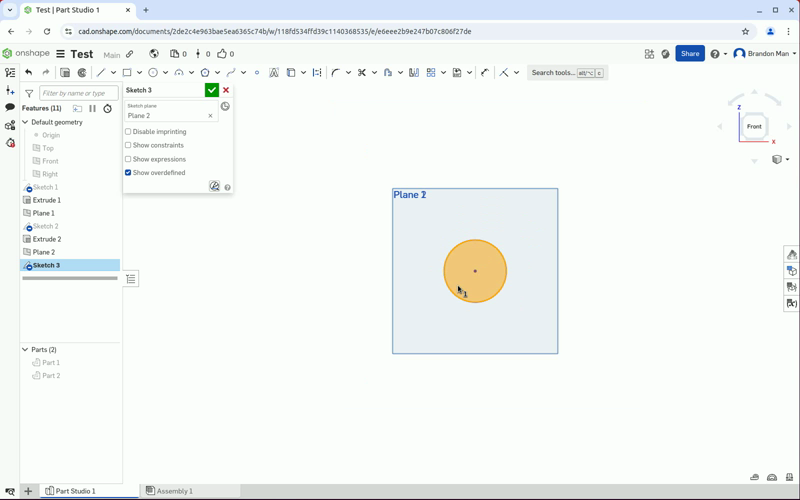
scroll(-6)
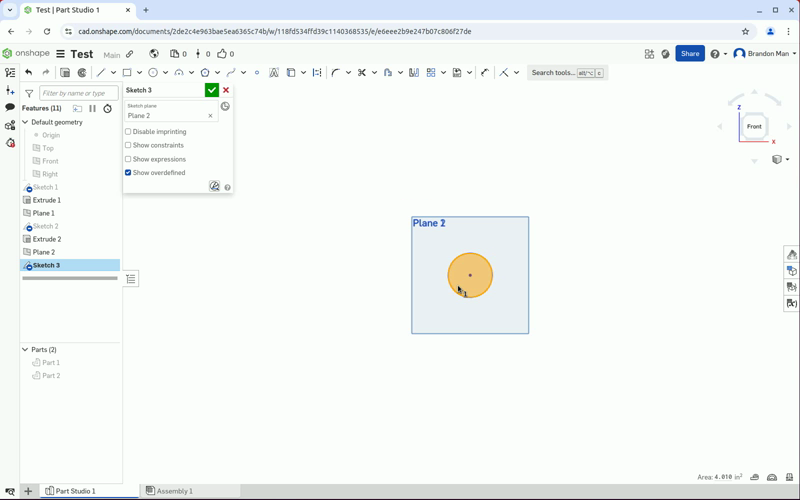
scroll(-6)
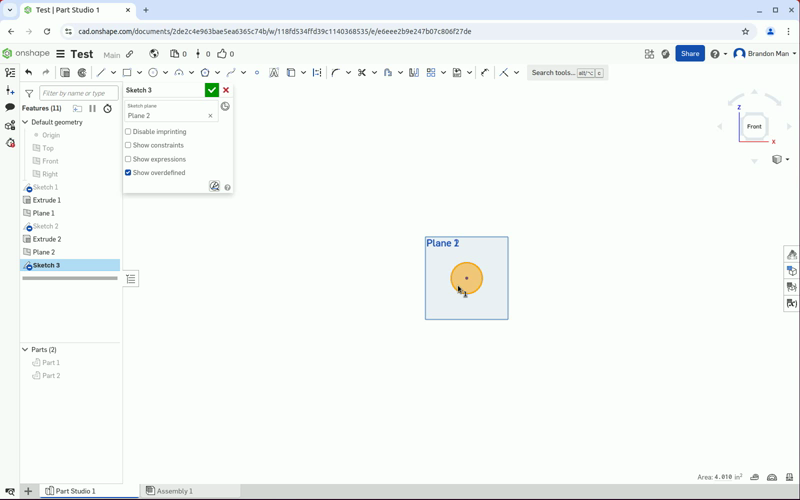
scroll(-6)
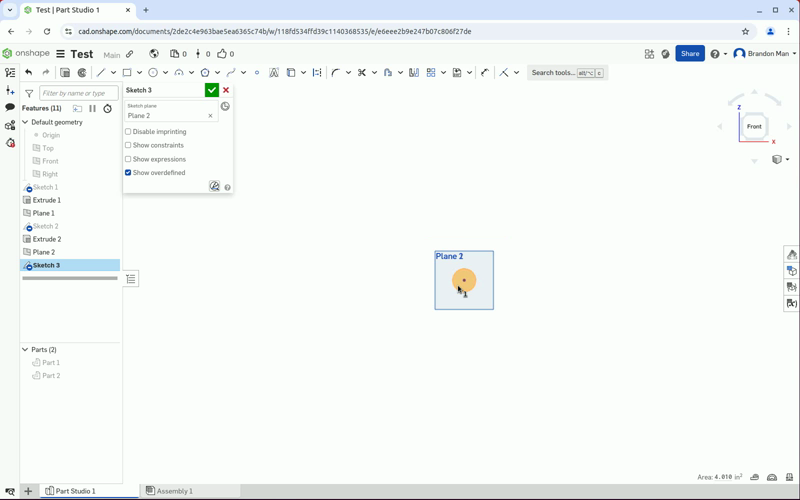
scroll(-6)
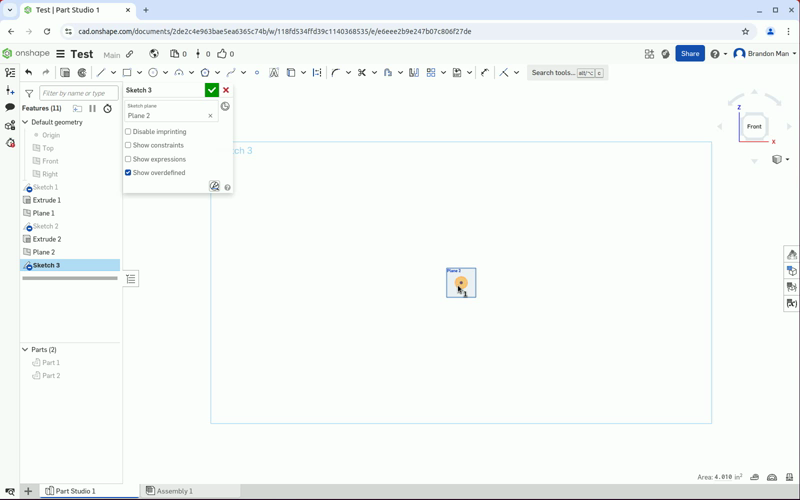
mouse_move(73, 352)
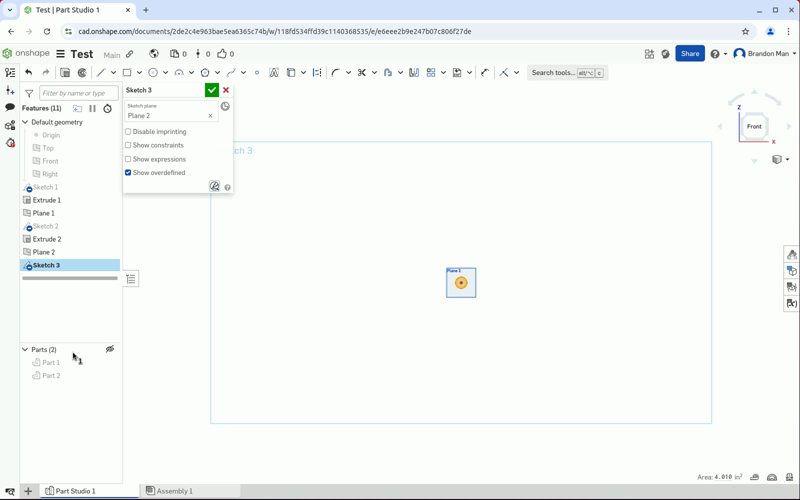
key(shift+y)
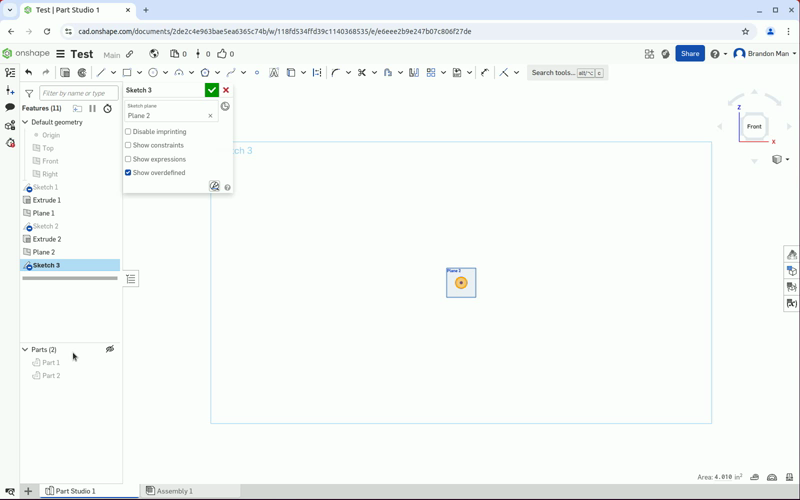
key(shift+e)
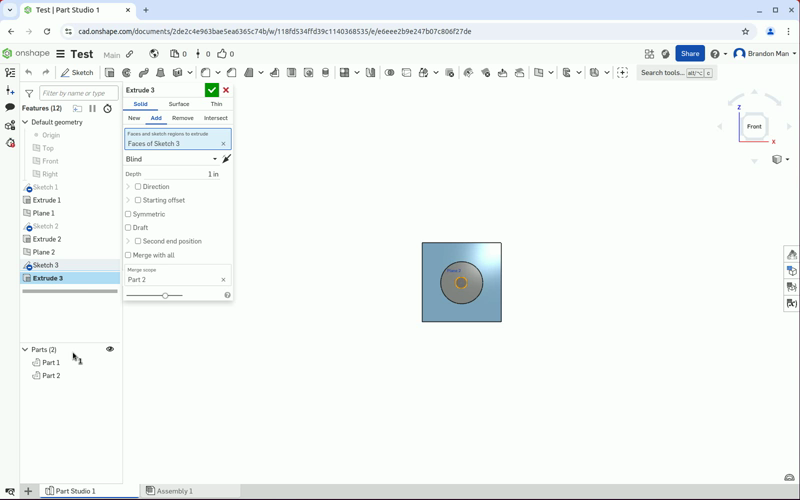
mouse_move(143, 106)
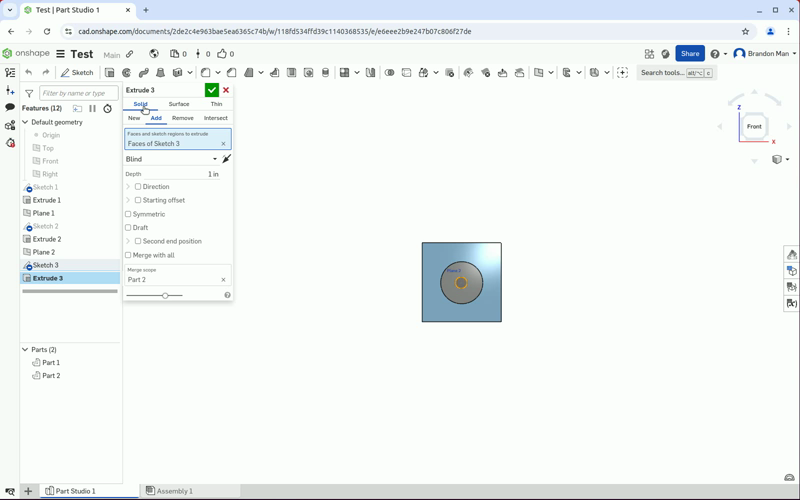
click(143, 106)
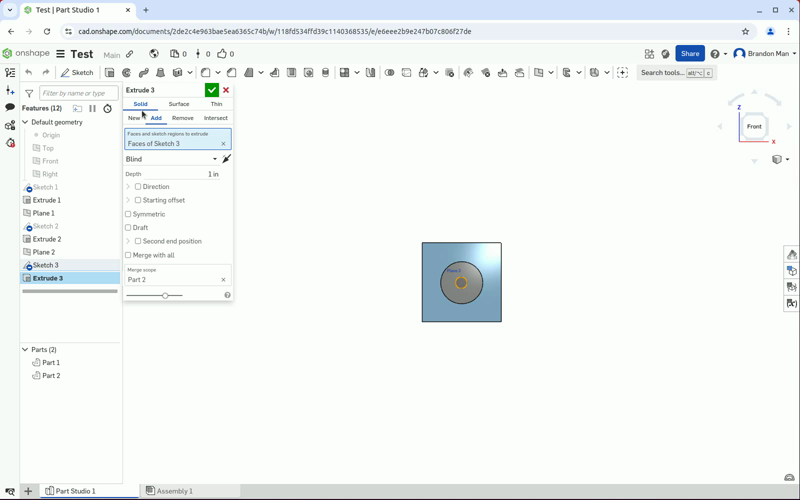
mouse_move(137, 120)
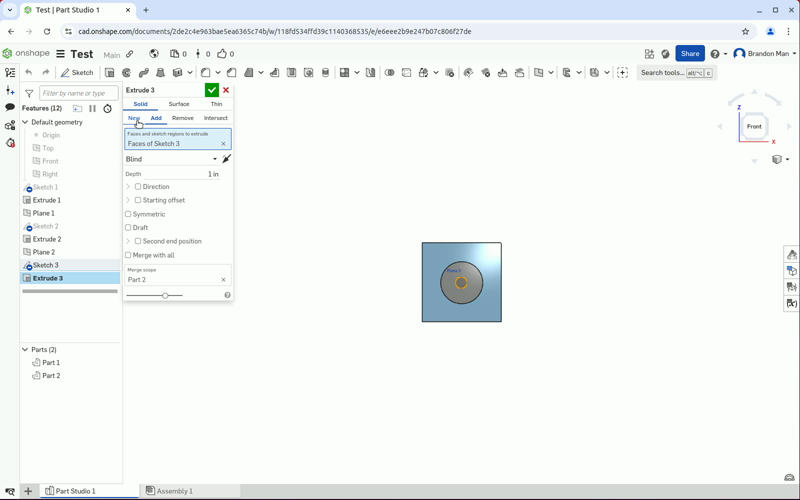
click(137, 120)
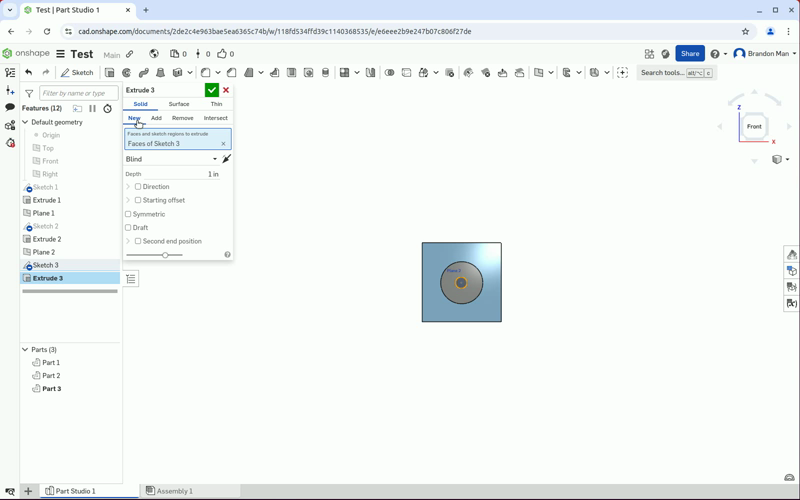
key(tab, 4)
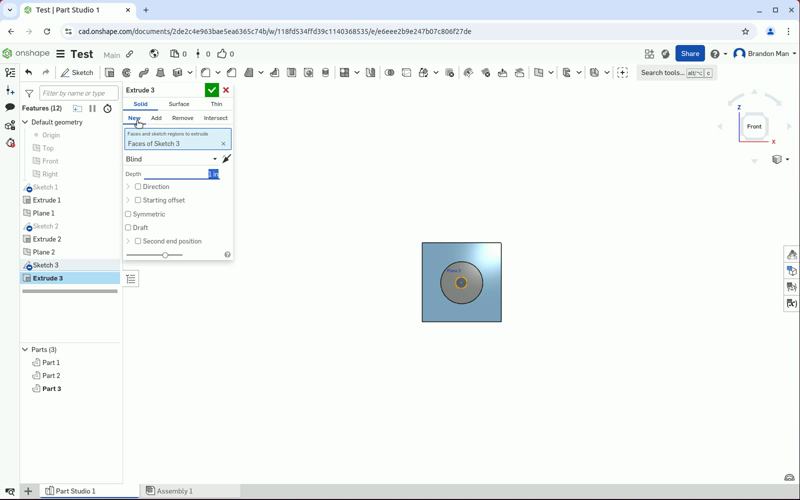
text(8.425)
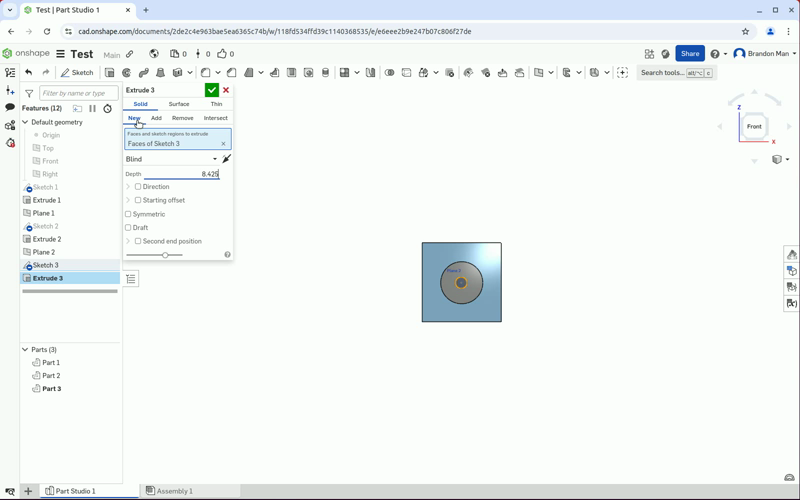
key(enter)
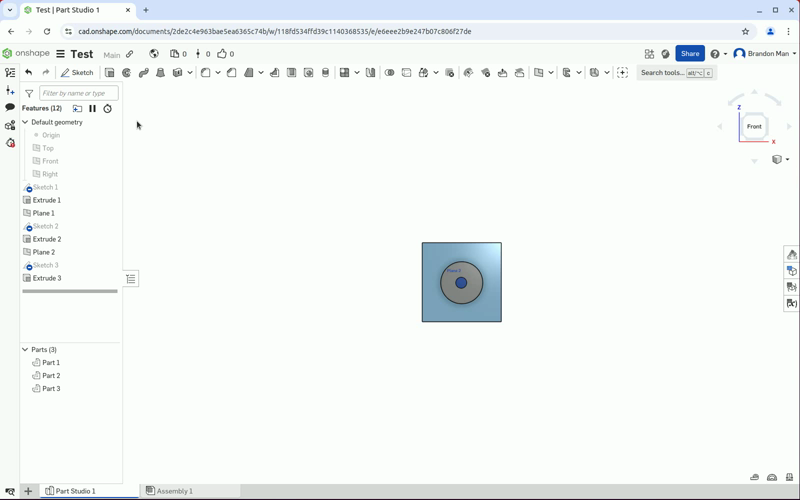
key(shift+h)
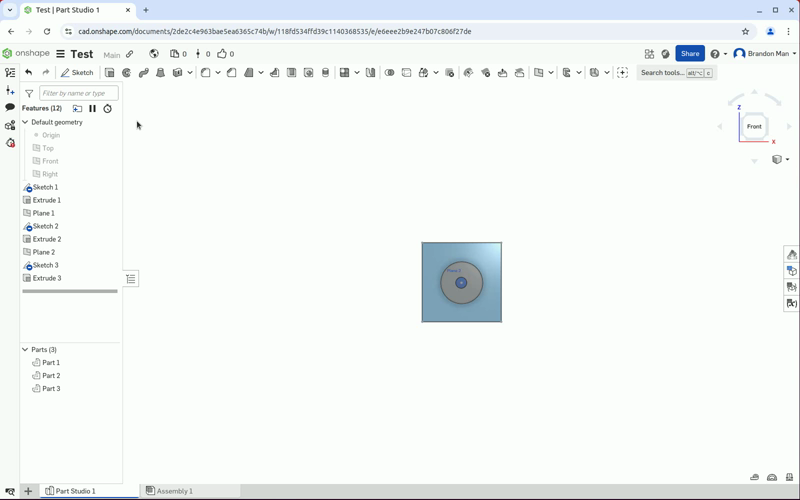
key(shift+h)
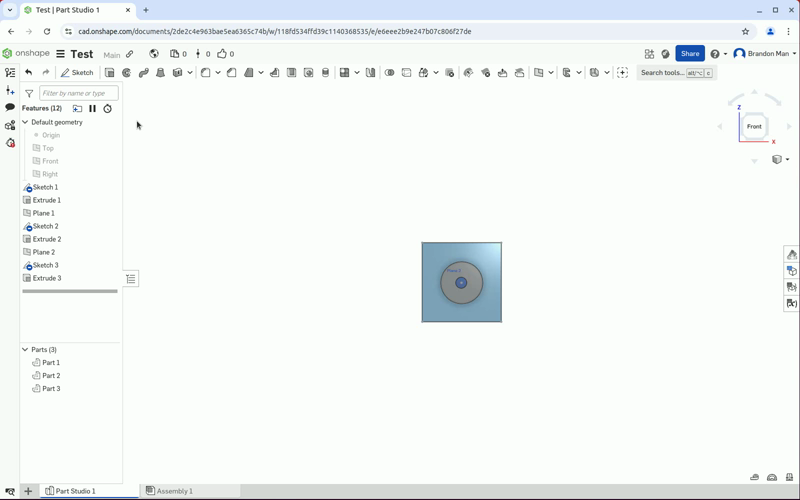
key(shift+7)
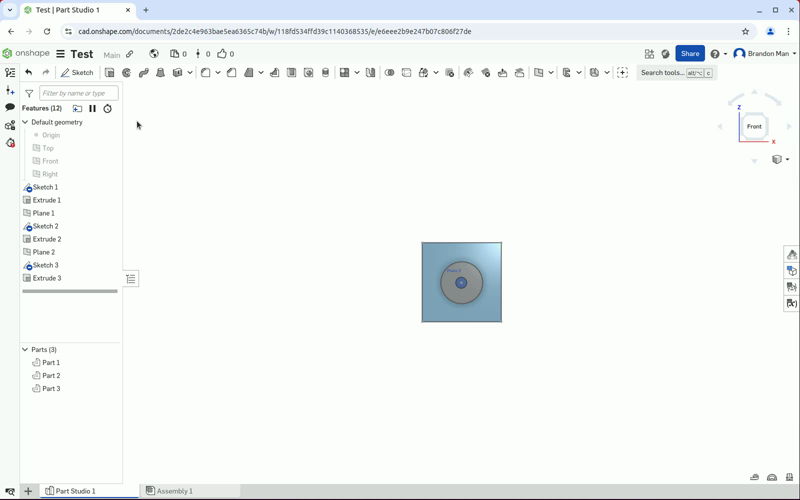
key(left, 2)
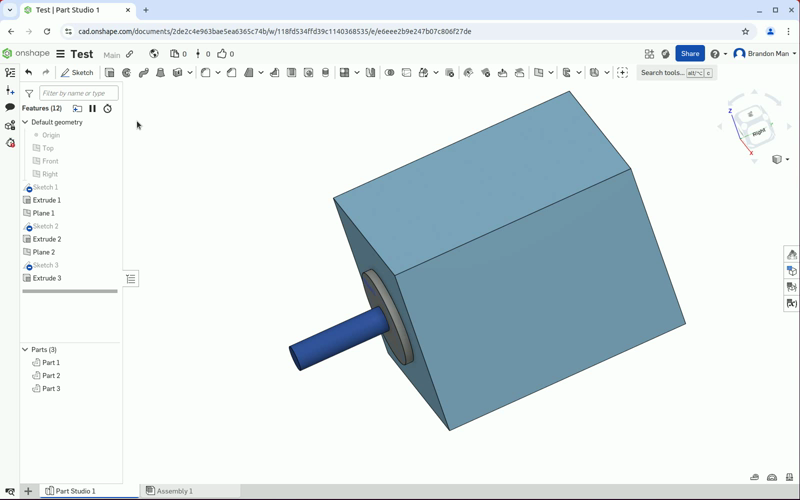
key(down, 2)
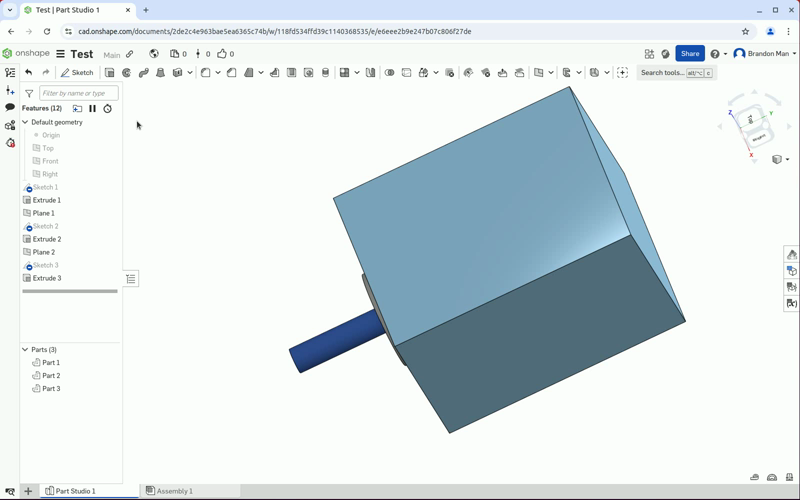
key(up, 2)
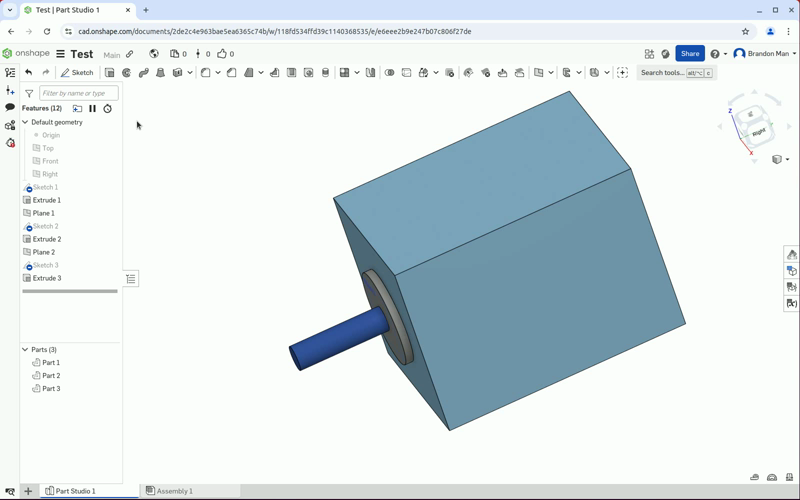
key(right, 2)
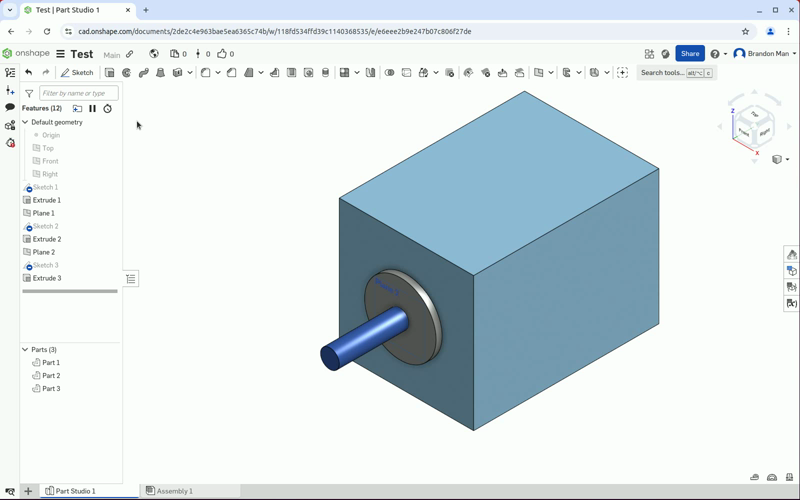
mouse_move(73, 189)
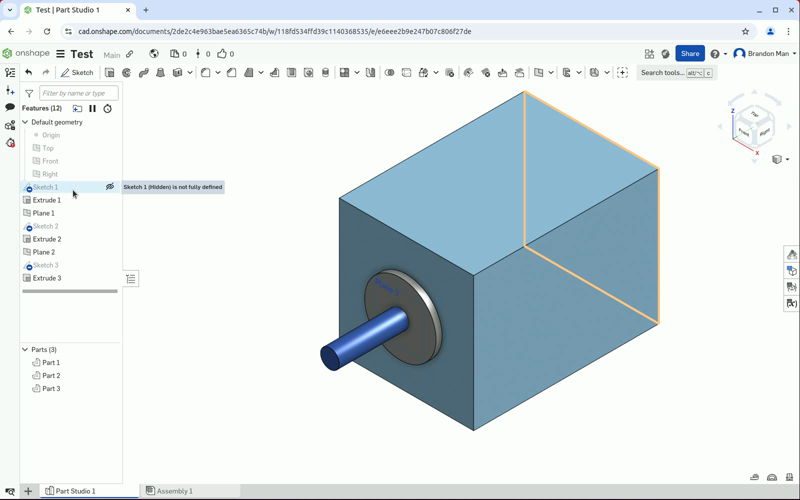
click(73, 189)